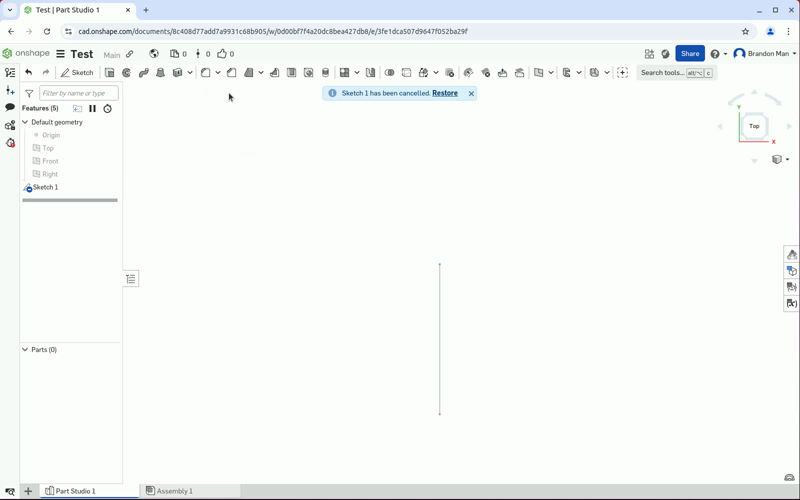
key(shift+h)
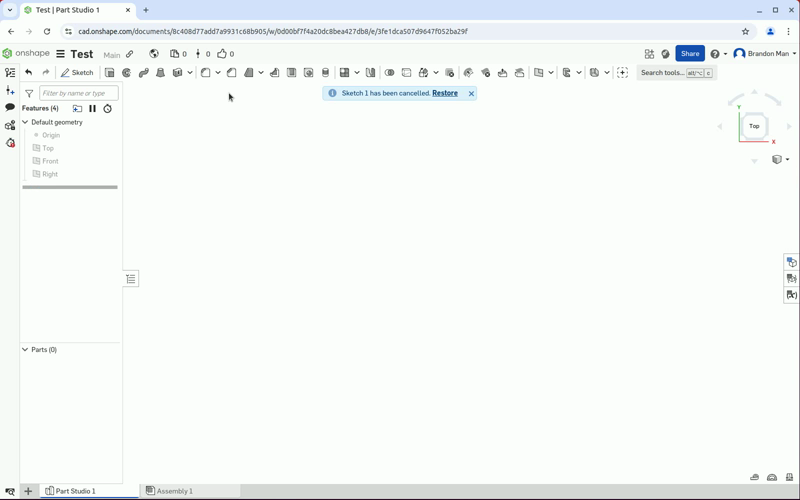
mouse_move(73, 352)
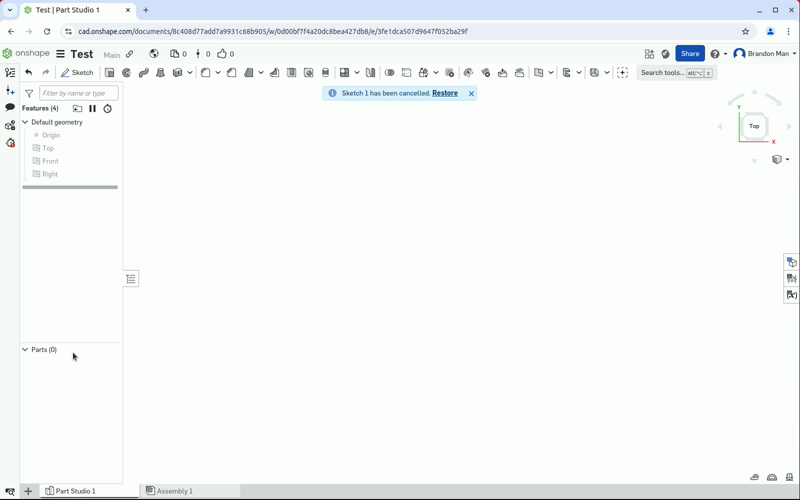
key(y)
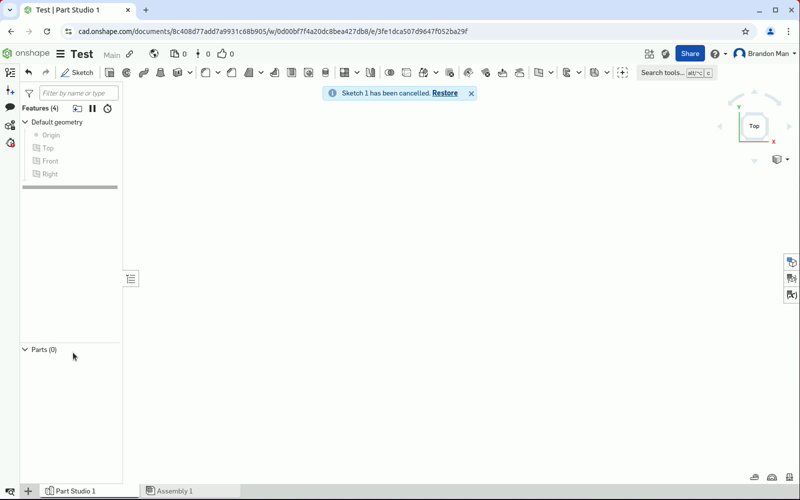
key(shift+p)
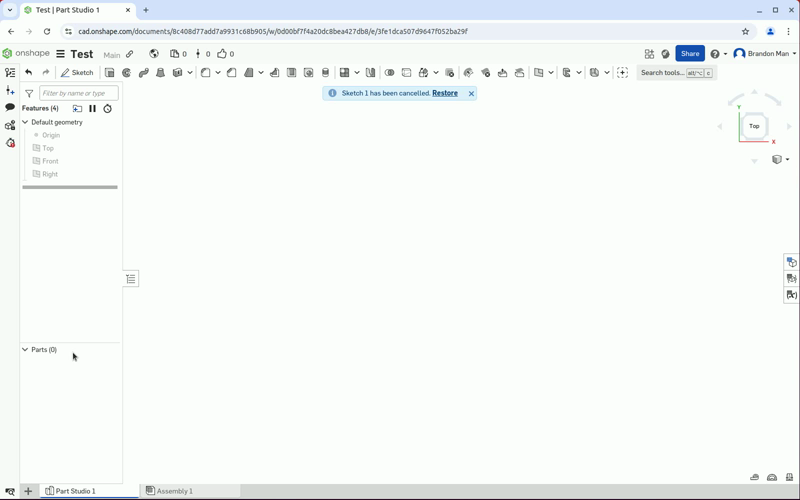
key(space)
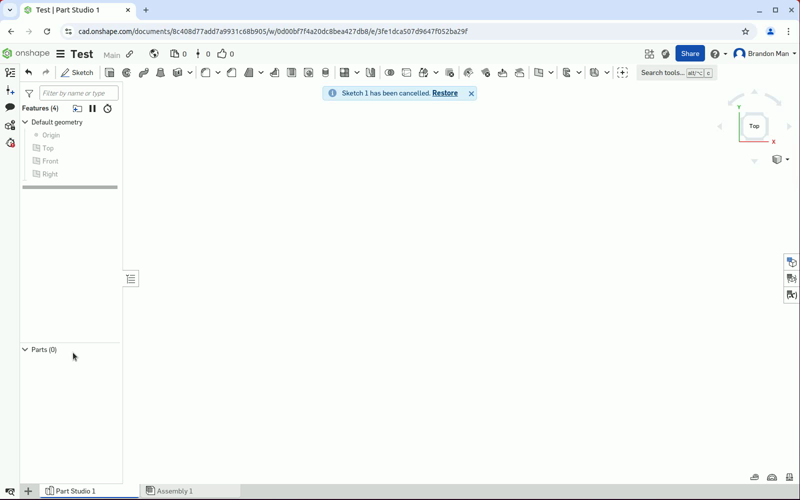
key_down(shift)
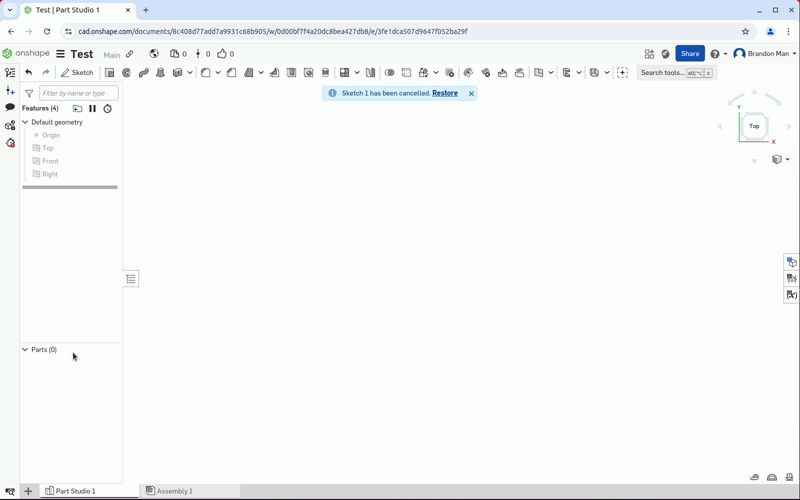
key(up)
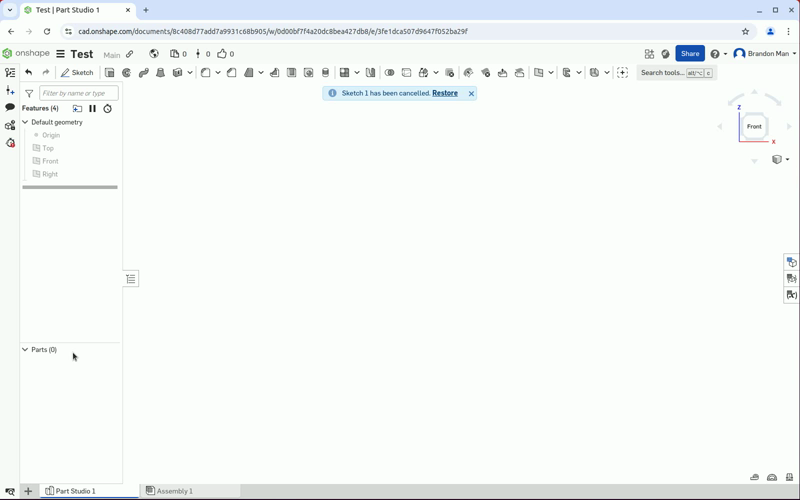
key_up(shift)
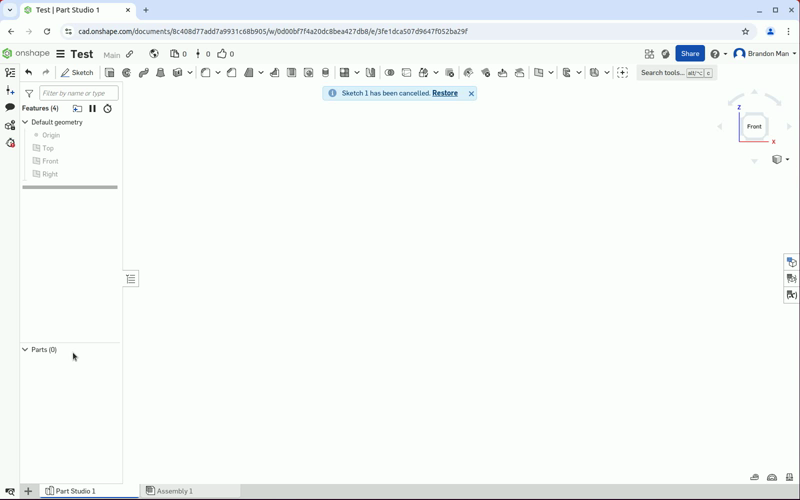
mouse_move(73, 352)
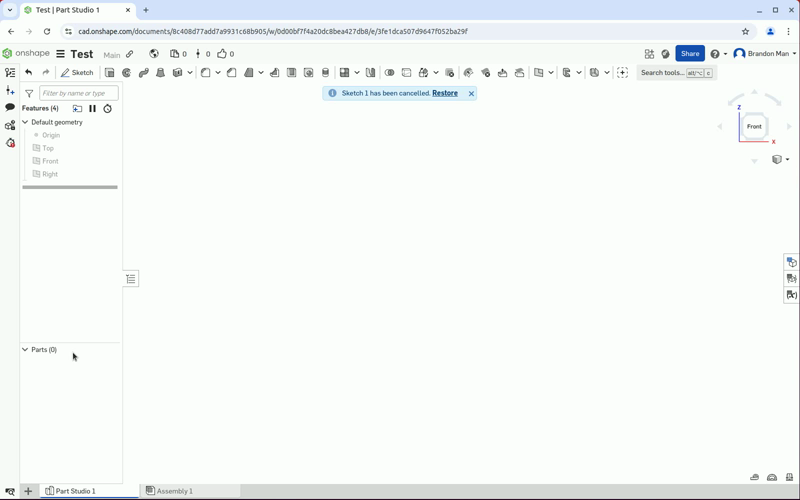
key(shift+y)
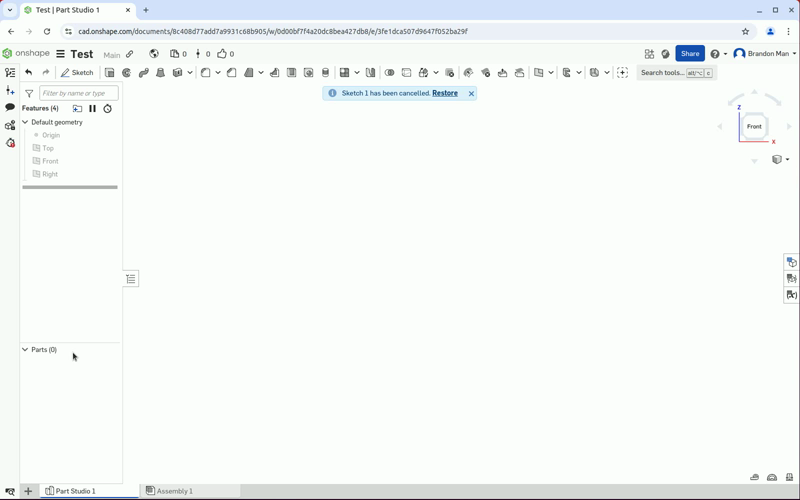
key(shift+s)
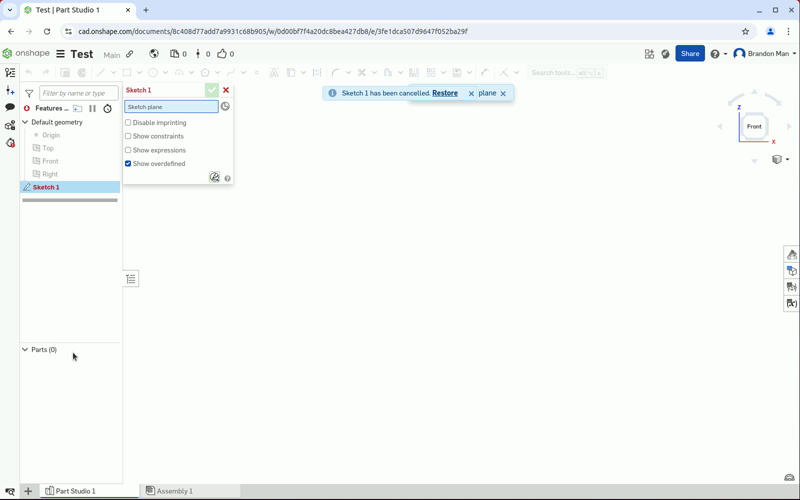
mouse_move(73, 163)
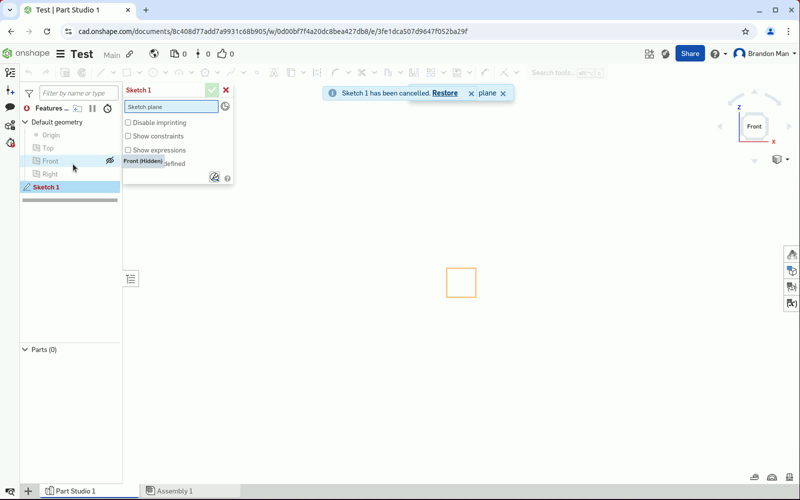
click(73, 163)
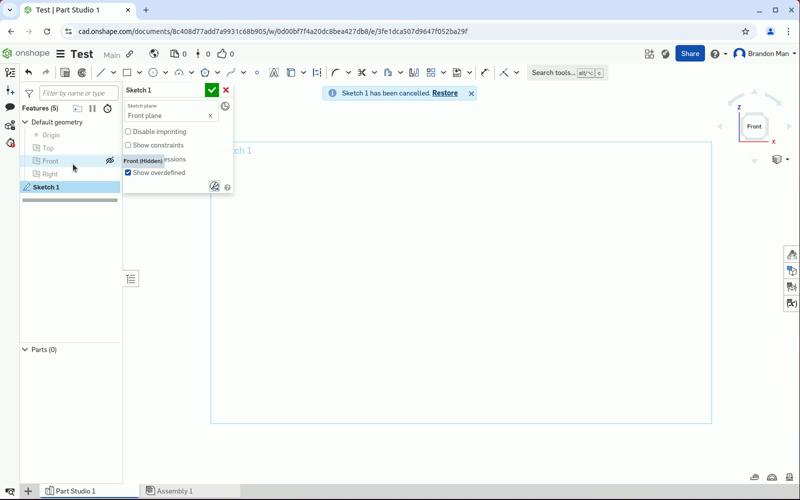
mouse_move(73, 352)
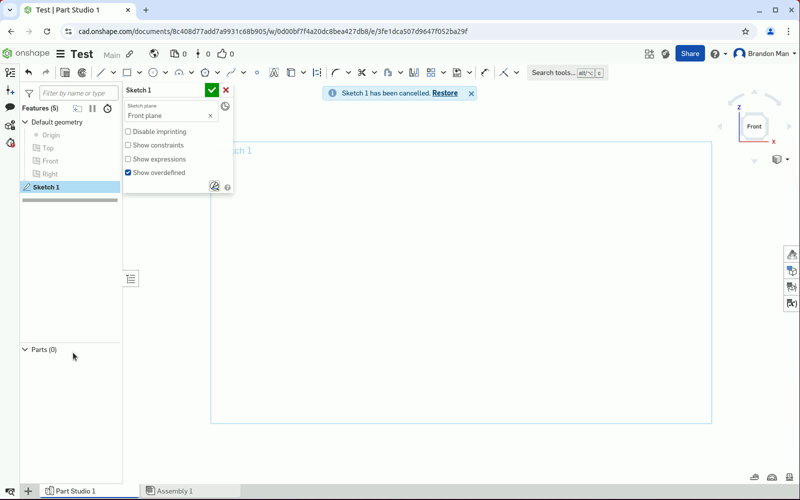
key(y)
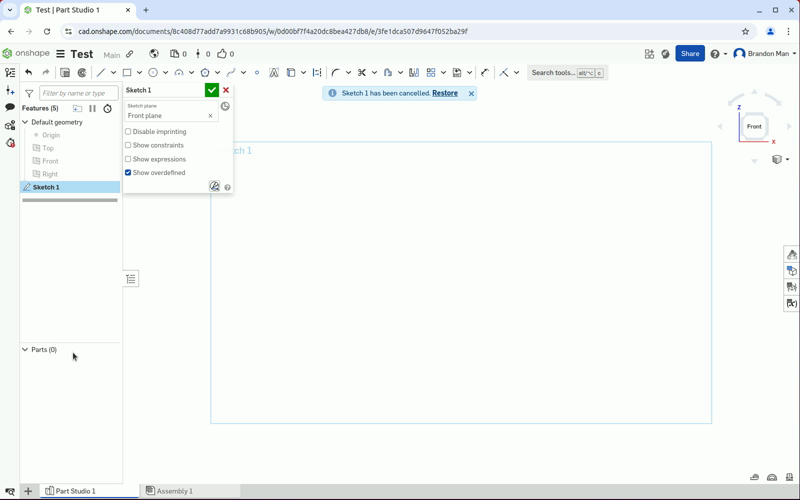
key(l)
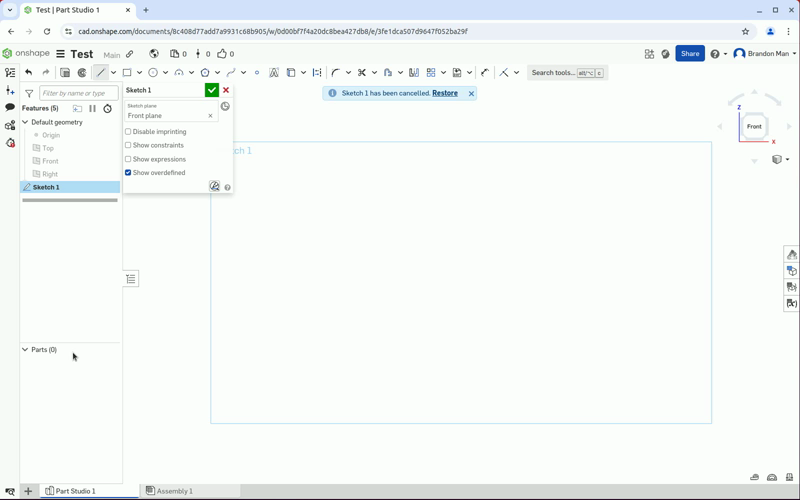
key_down(shift)
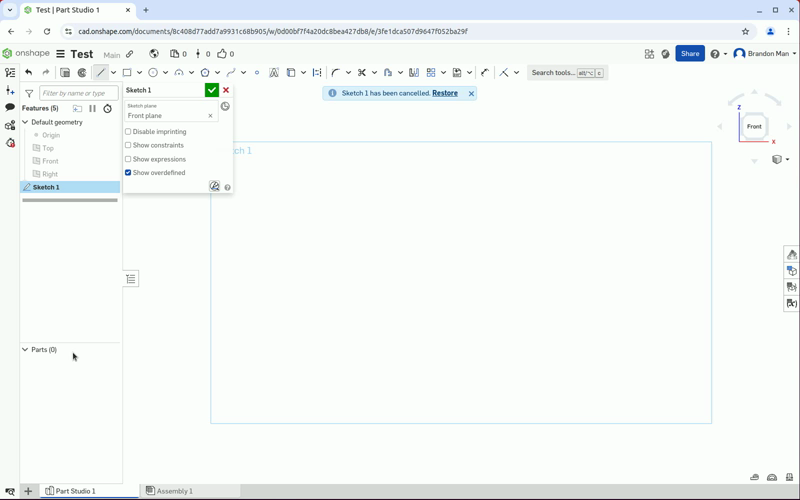
mouse_move(460, 282)
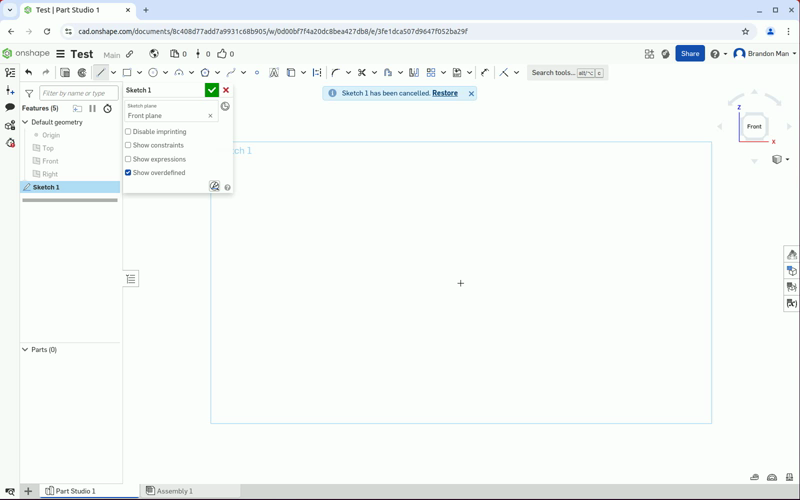
click(460, 282)
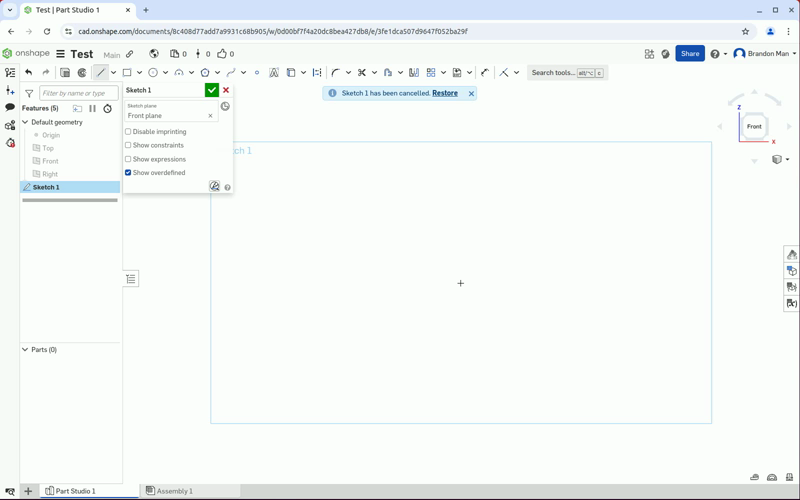
key_up(shift)
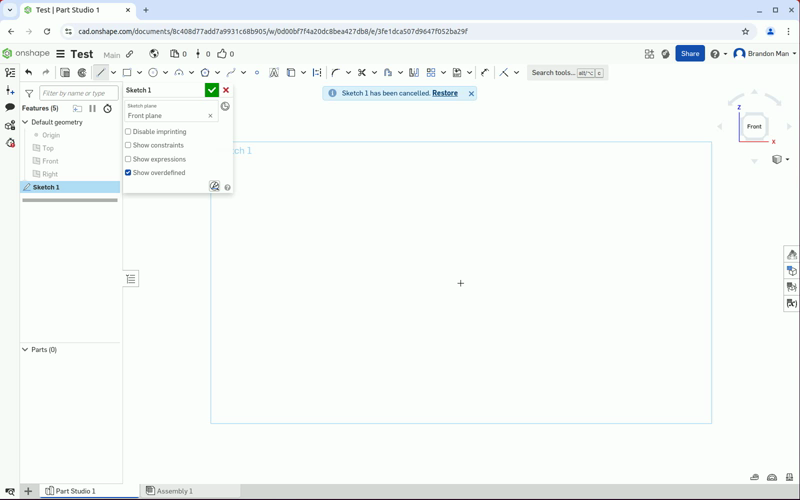
key_down(shift)
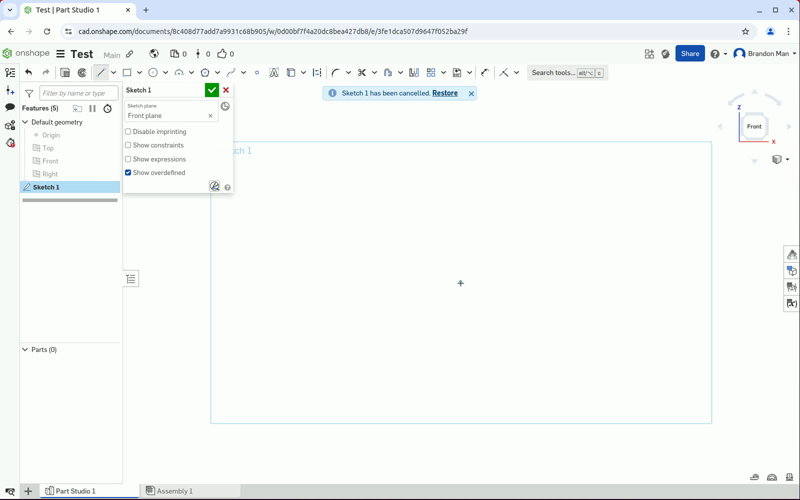
mouse_move(490, 282)
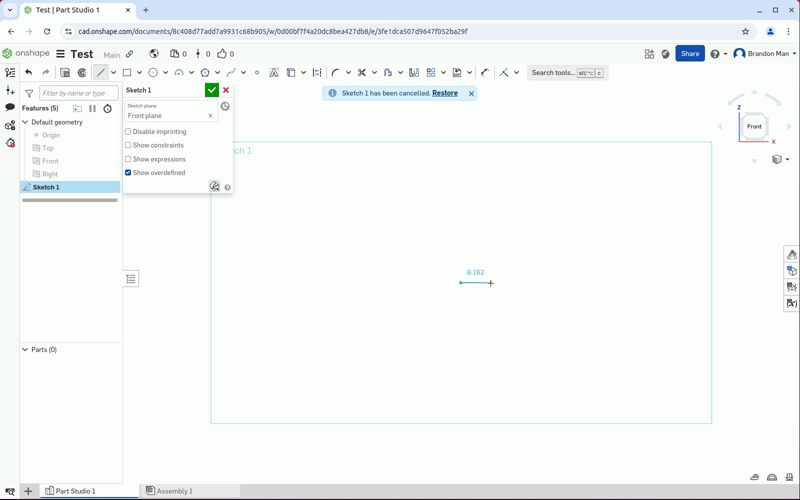
mouse_move(511, 282)
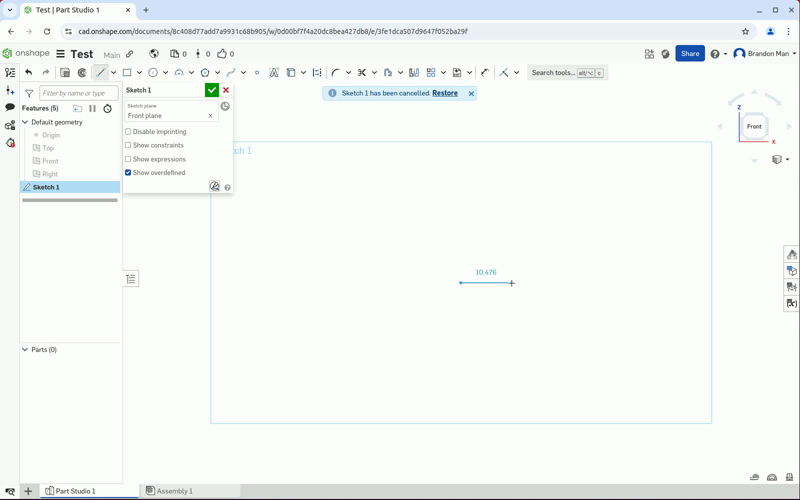
click(511, 282)
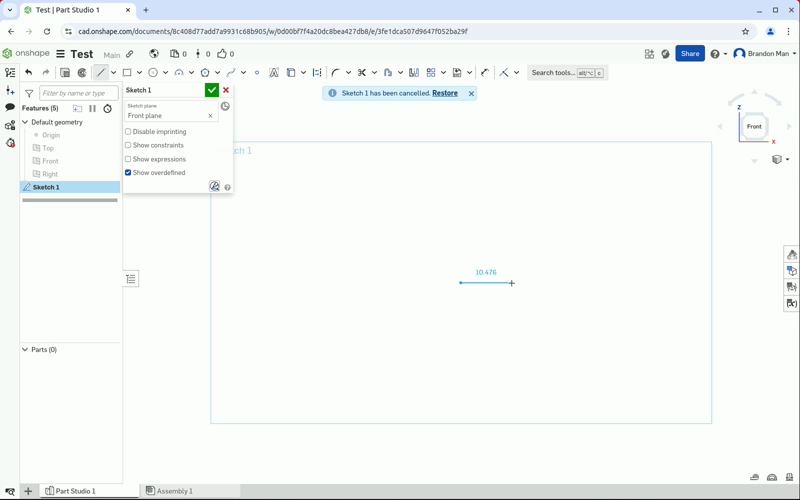
key_up(shift)
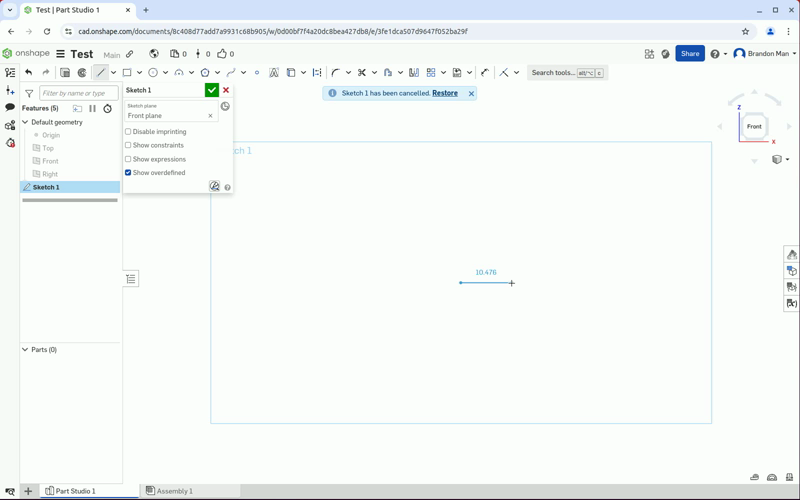
key_down(shift)
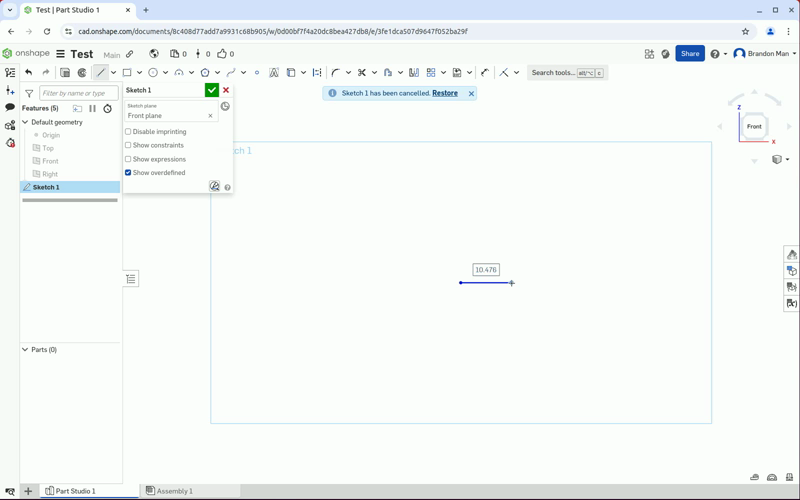
mouse_move(541, 282)
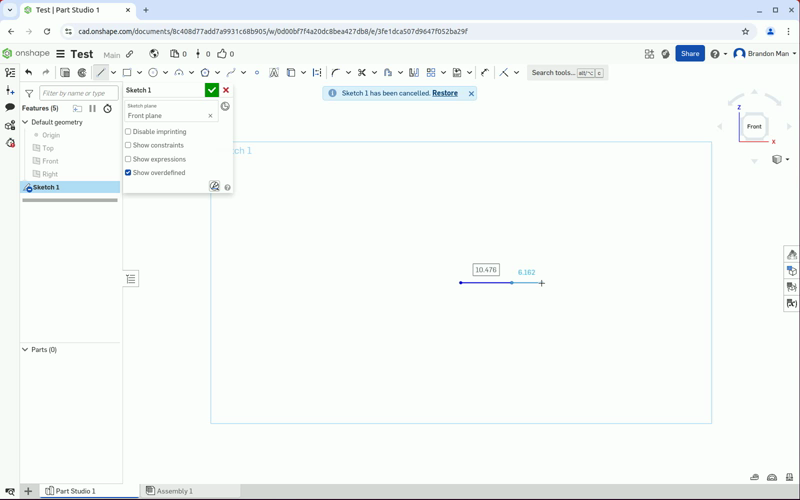
mouse_move(511, 249)
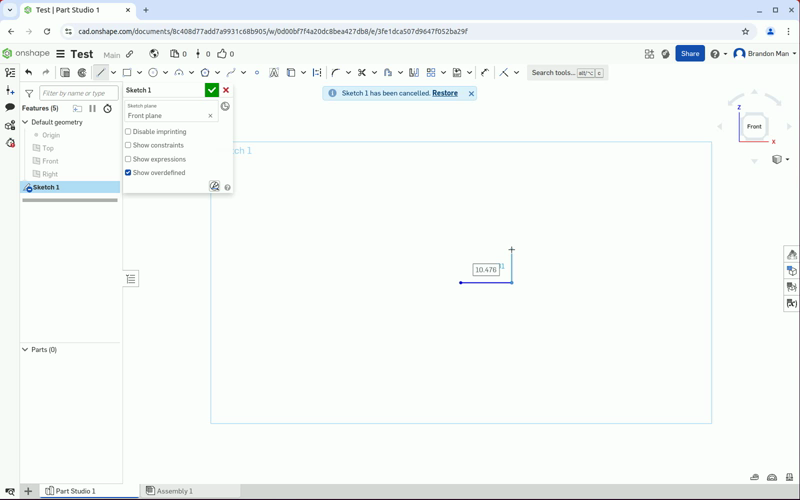
click(511, 249)
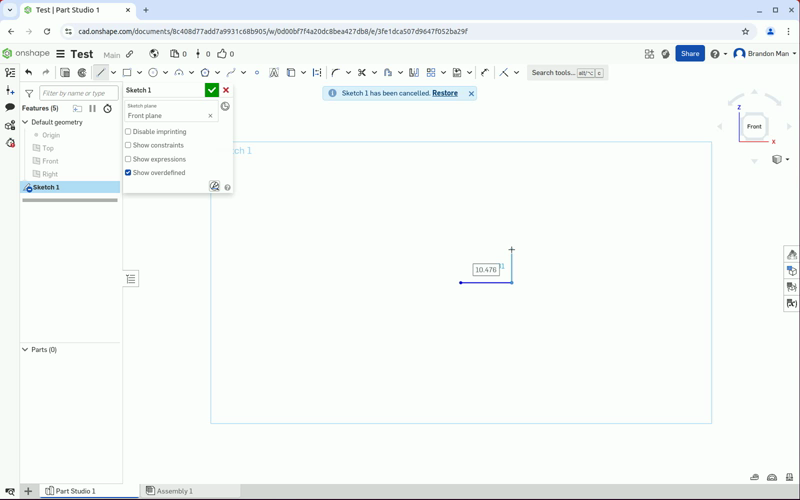
key_up(shift)
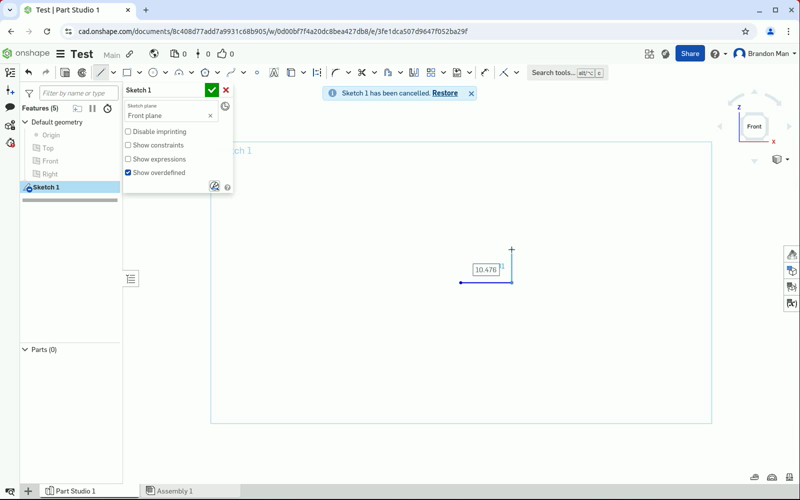
key_down(shift)
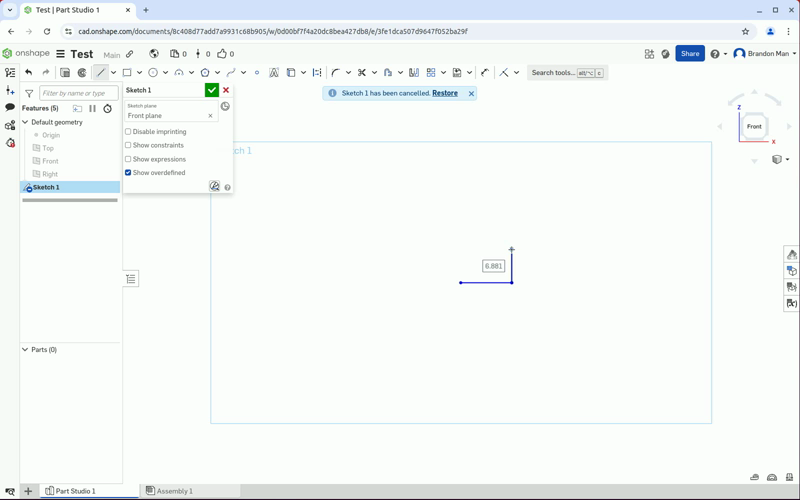
mouse_move(541, 249)
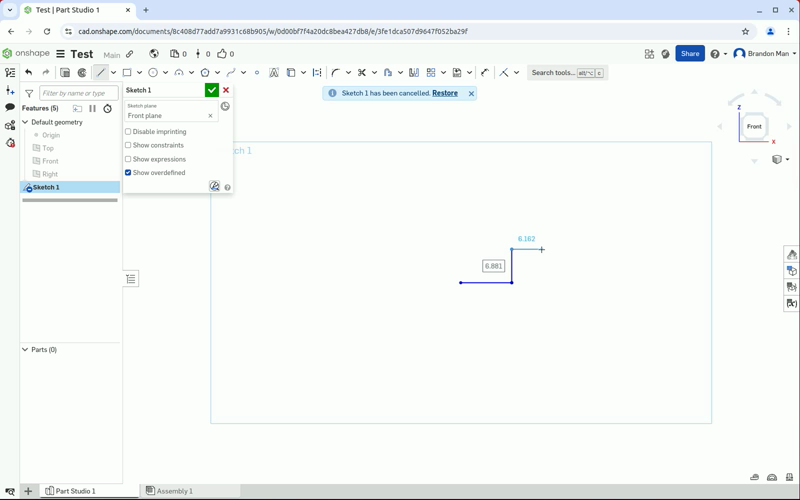
mouse_move(486, 237)
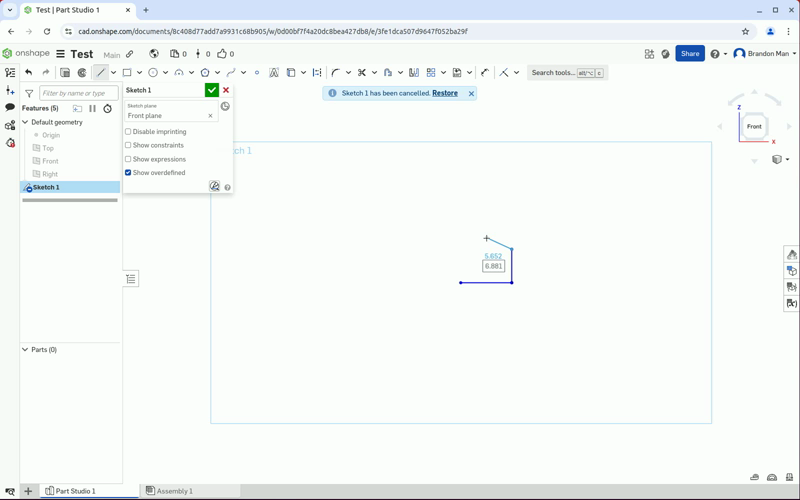
click(486, 237)
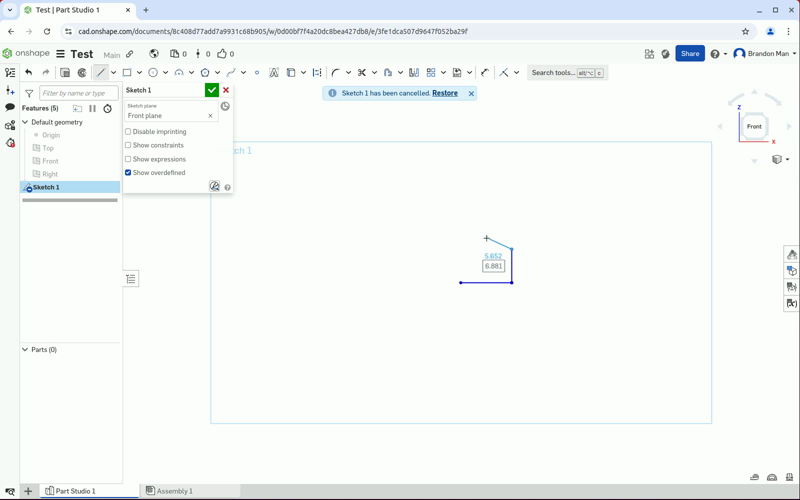
key_up(shift)
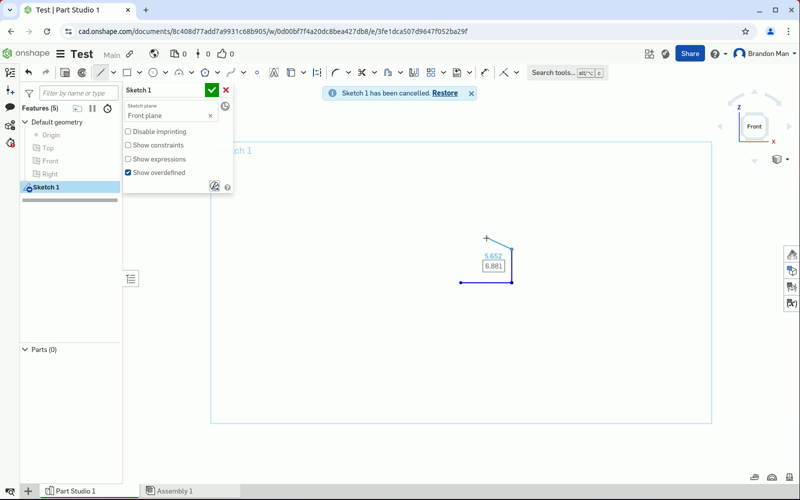
key_down(shift)
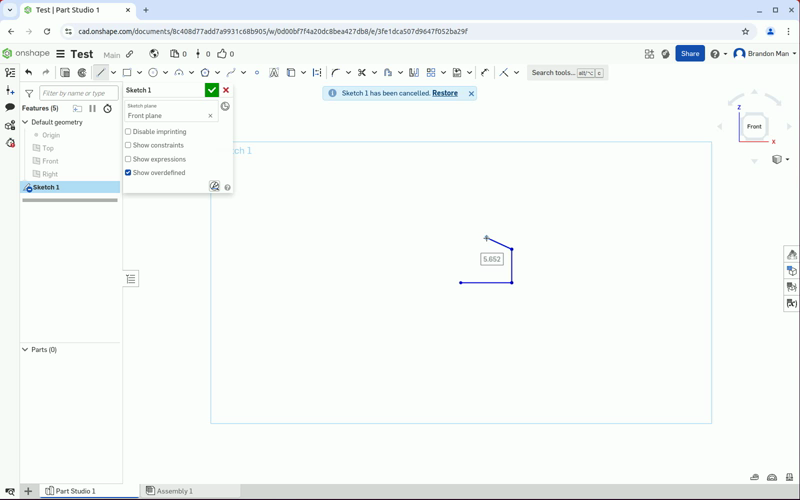
mouse_move(516, 237)
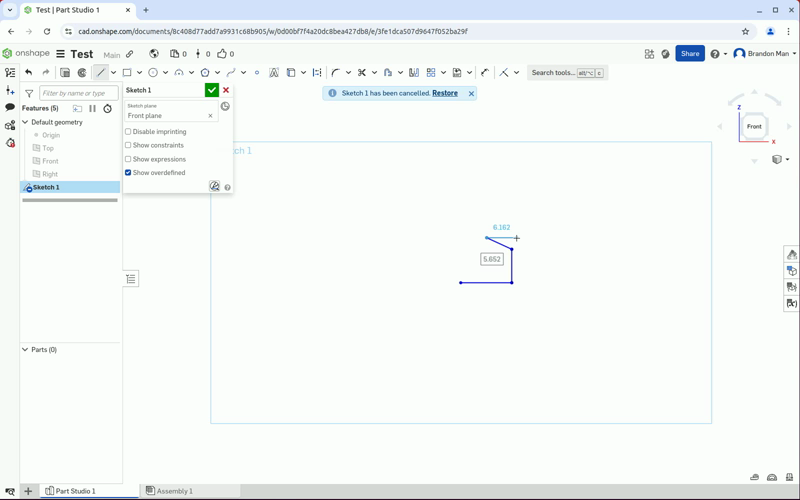
mouse_move(460, 249)
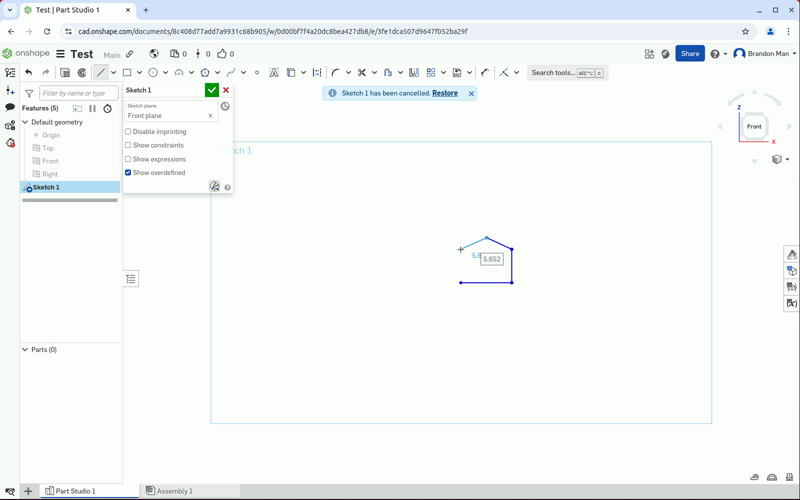
click(460, 249)
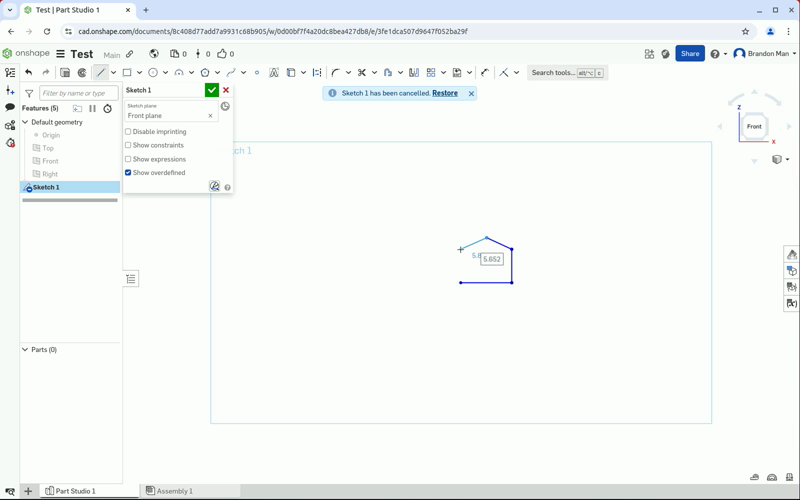
key_up(shift)
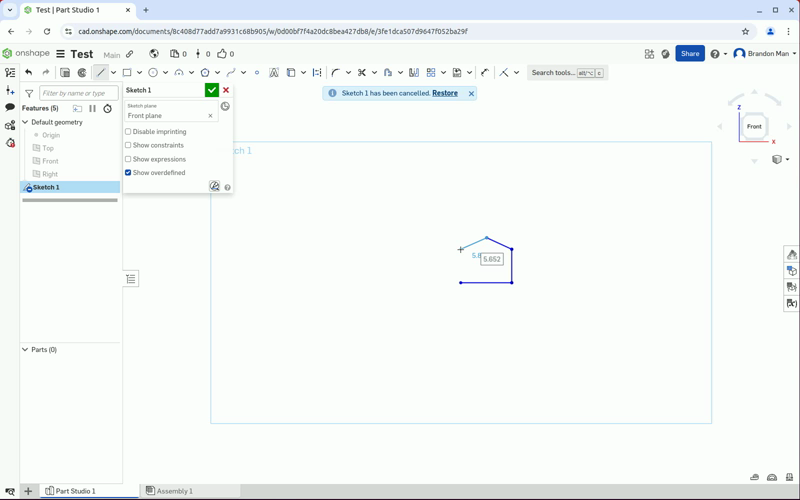
mouse_move(490, 249)
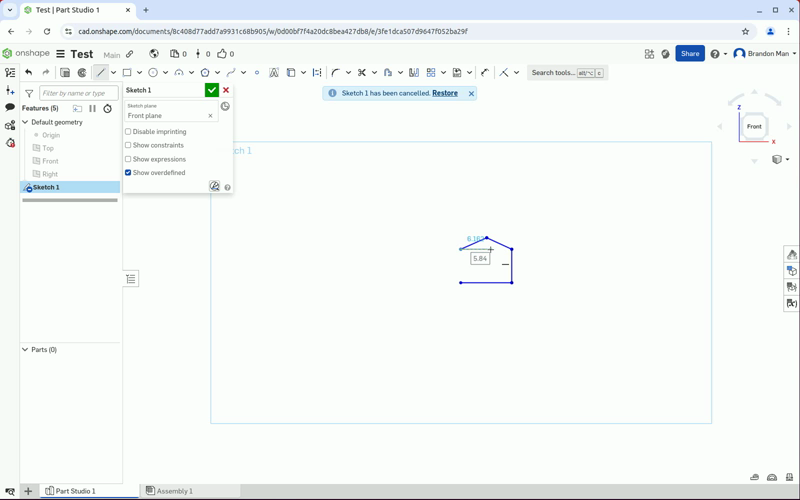
key_down(shift)
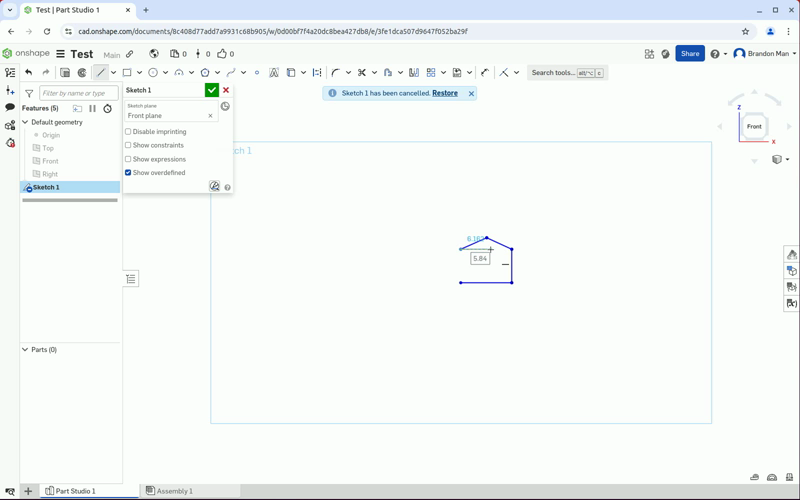
mouse_move(460, 282)
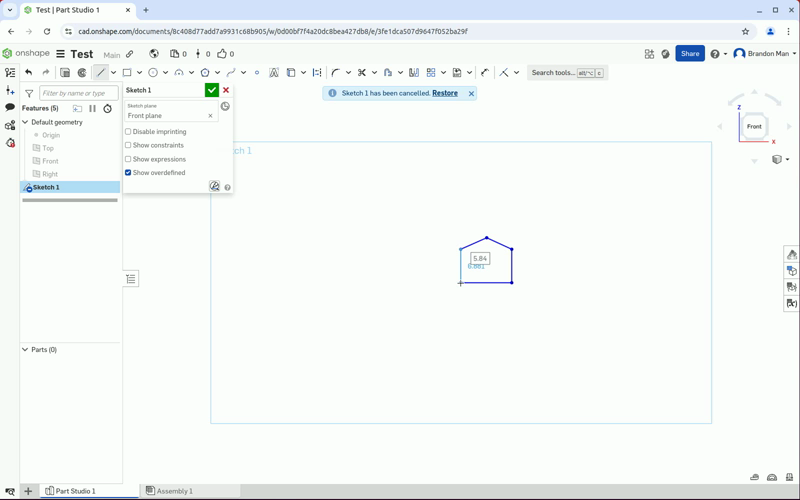
key_up(shift)
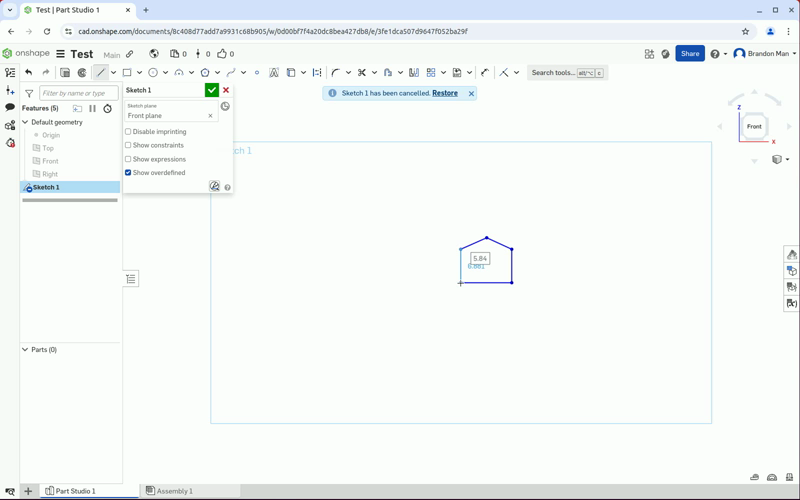
click(460, 282)
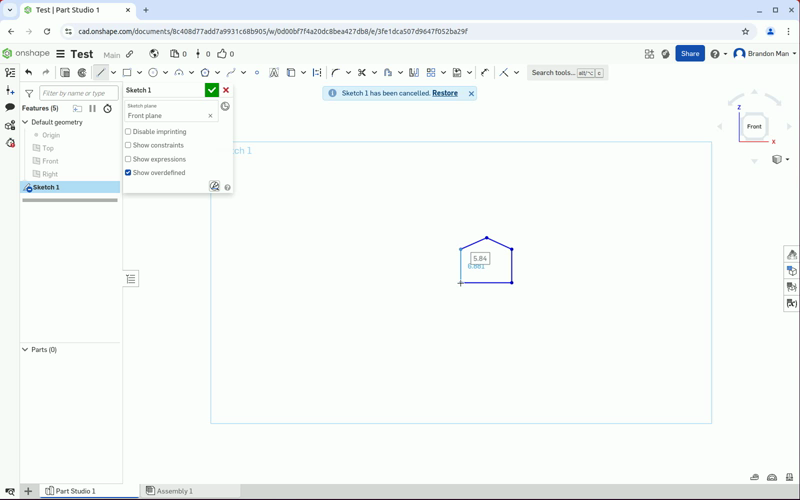
key(esc)
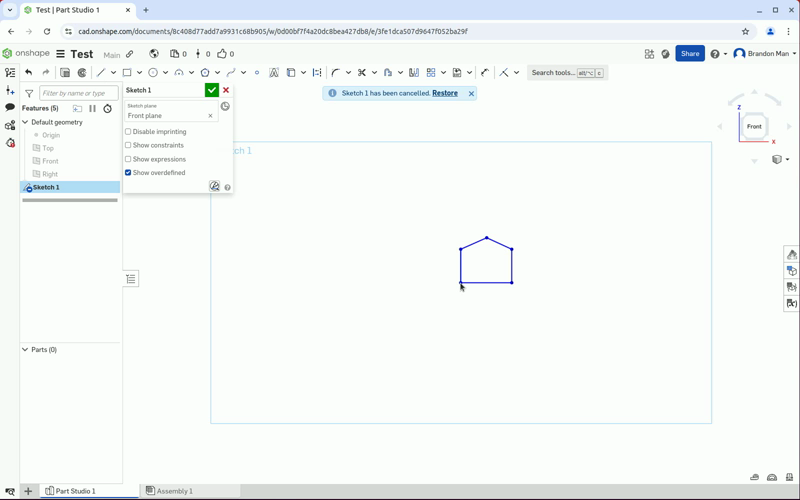
mouse_move(501, 279)
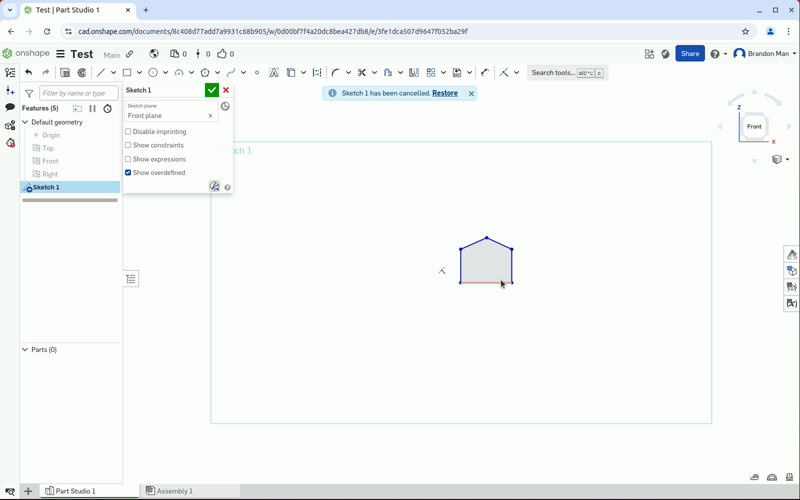
click(501, 279)
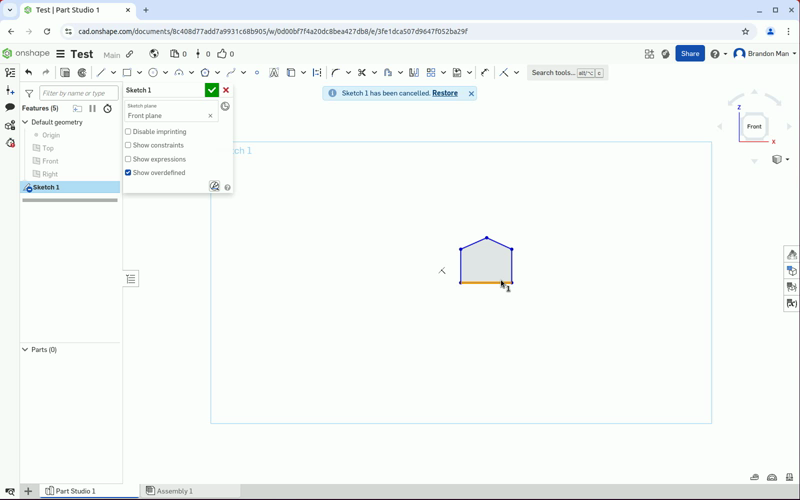
mouse_move(73, 352)
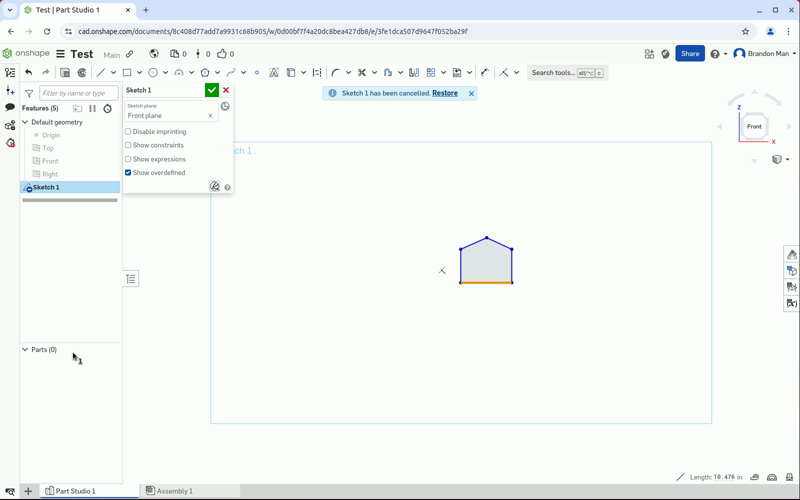
key(shift+y)
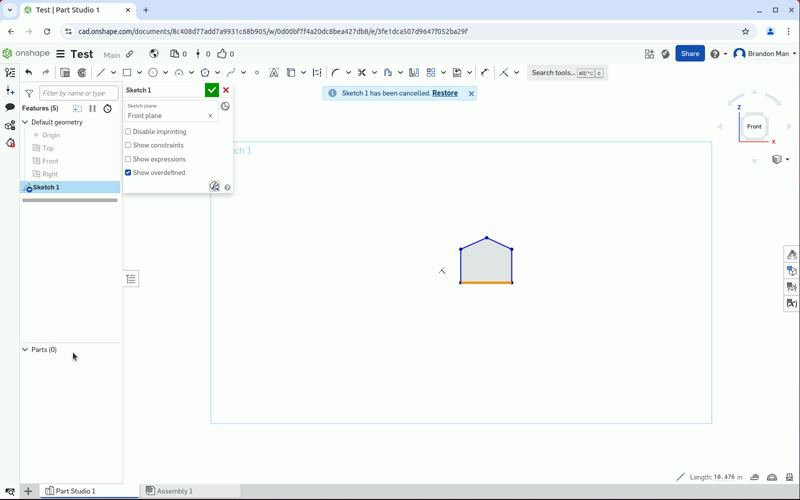
key(shift+e)
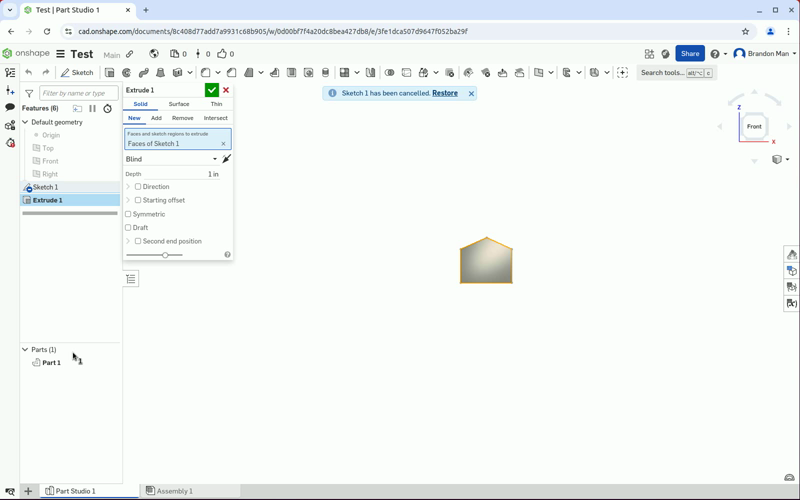
mouse_move(143, 106)
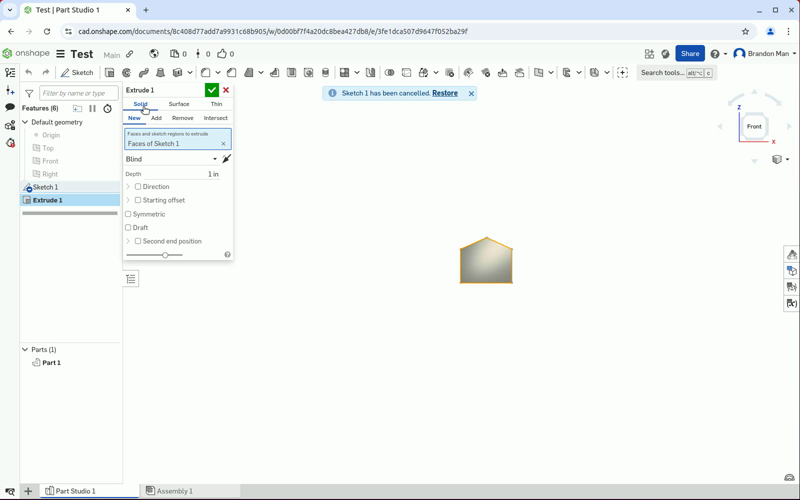
click(143, 106)
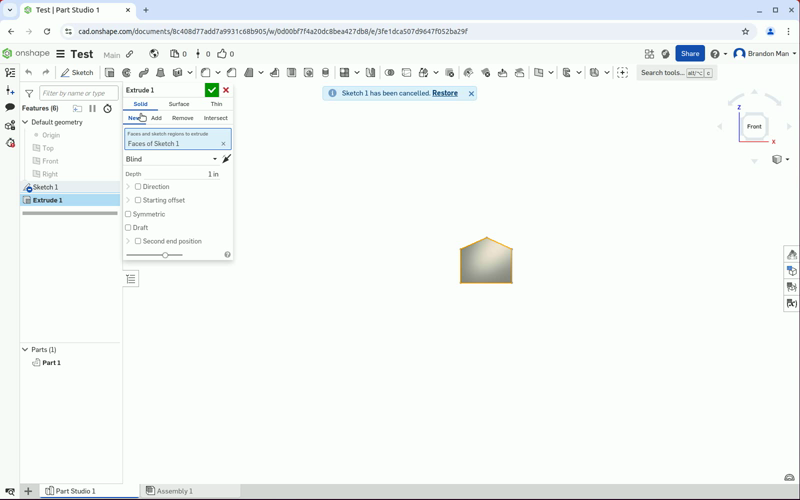
mouse_move(137, 120)
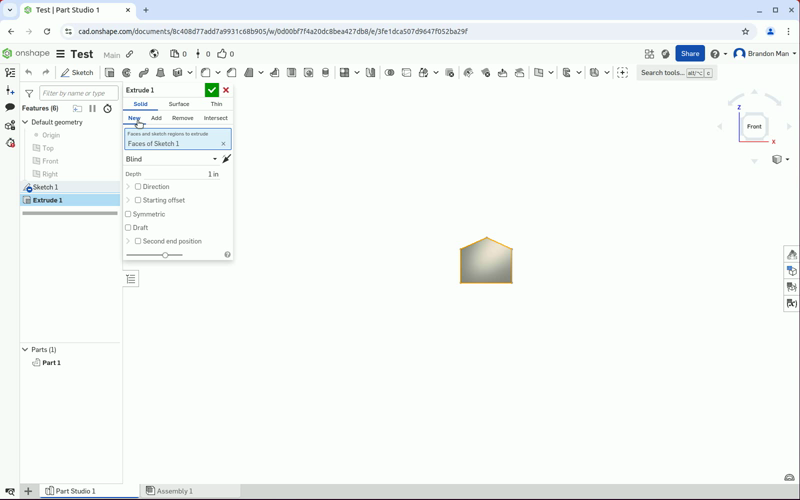
click(137, 120)
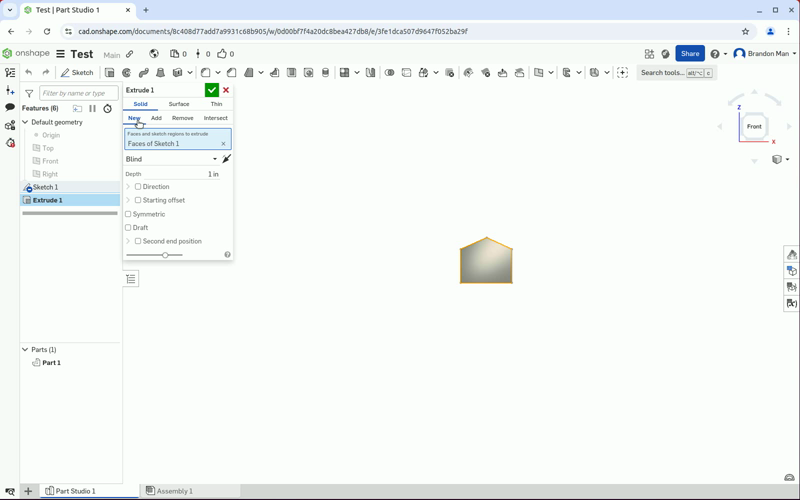
key(tab, 4)
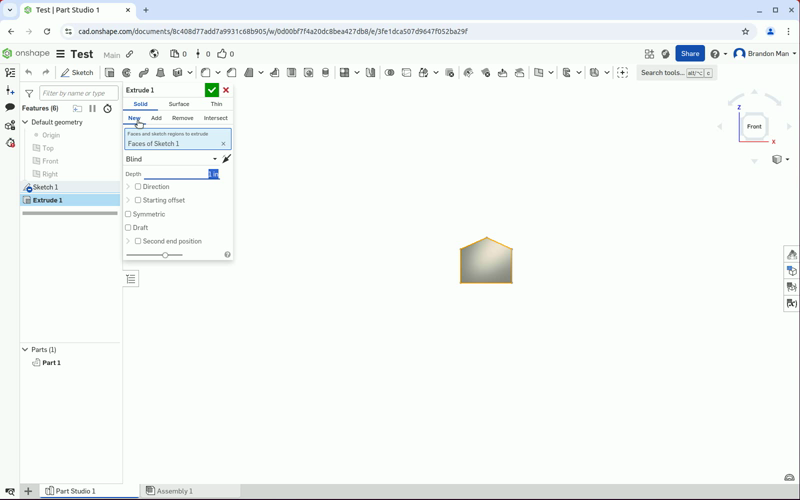
text(23.108)
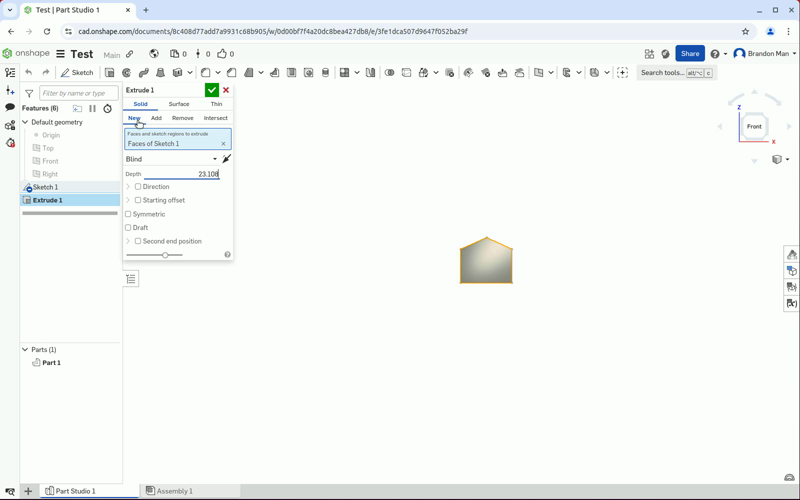
key(enter)
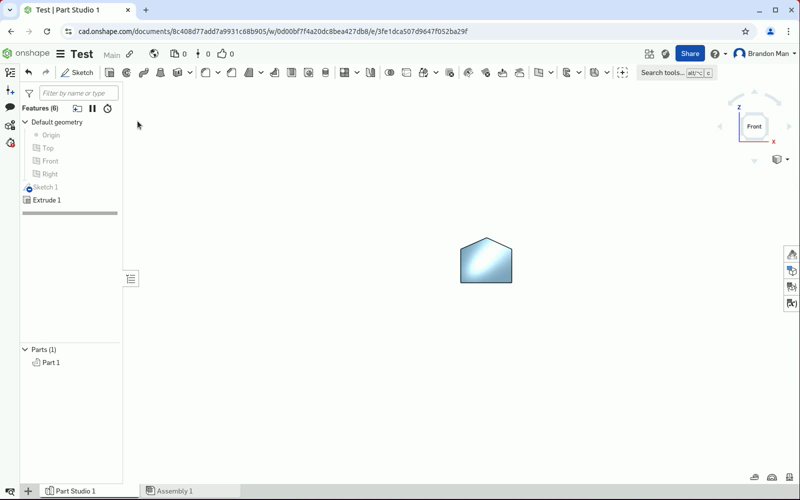
key(shift+h)
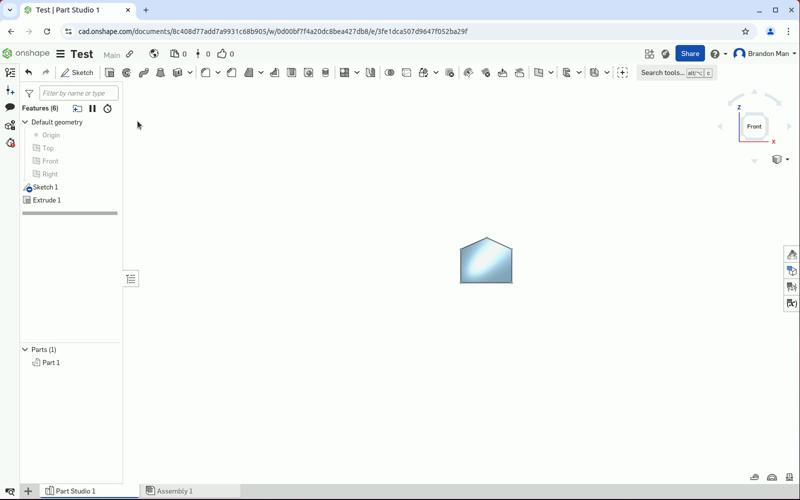
key(shift+h)
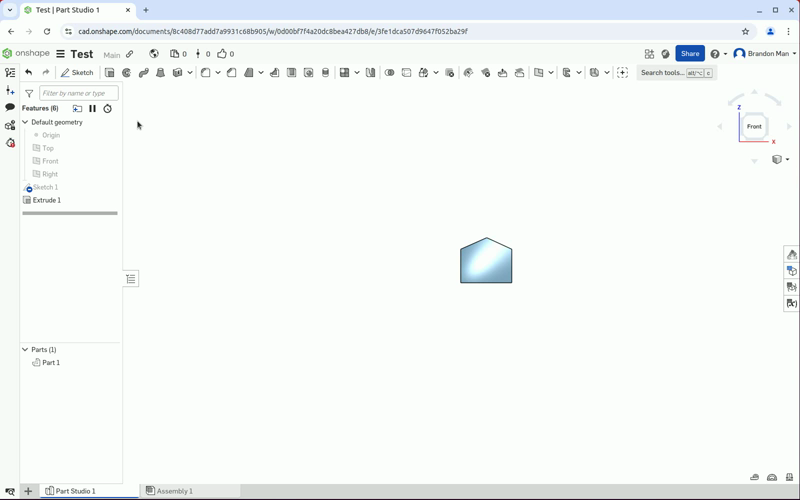
mouse_move(73, 189)
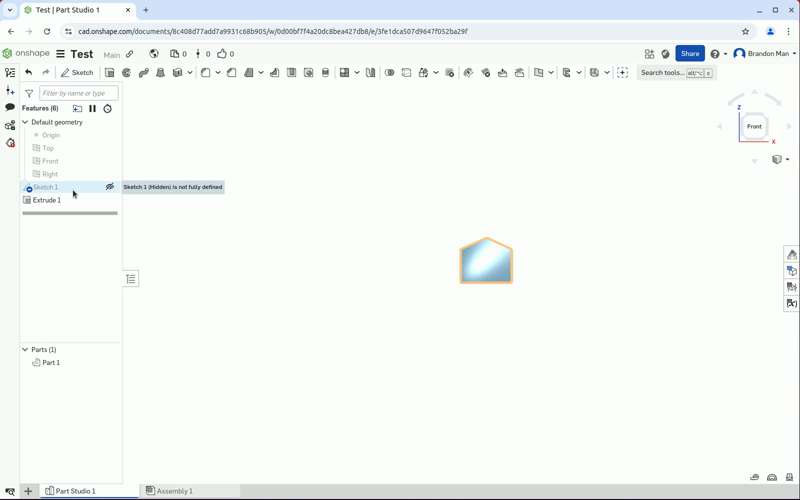
click(73, 189)
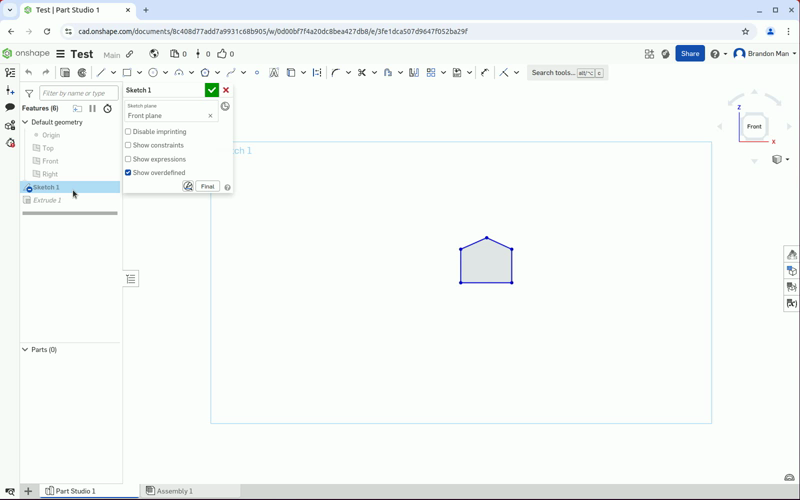
mouse_move(229, 92)
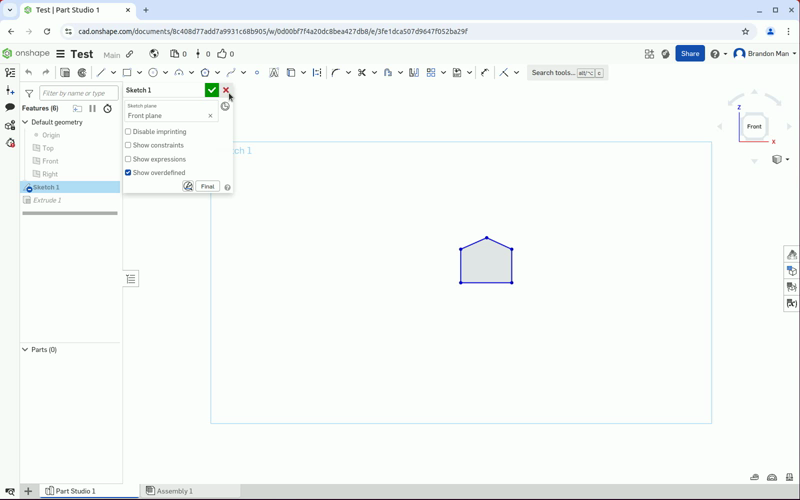
click(229, 92)
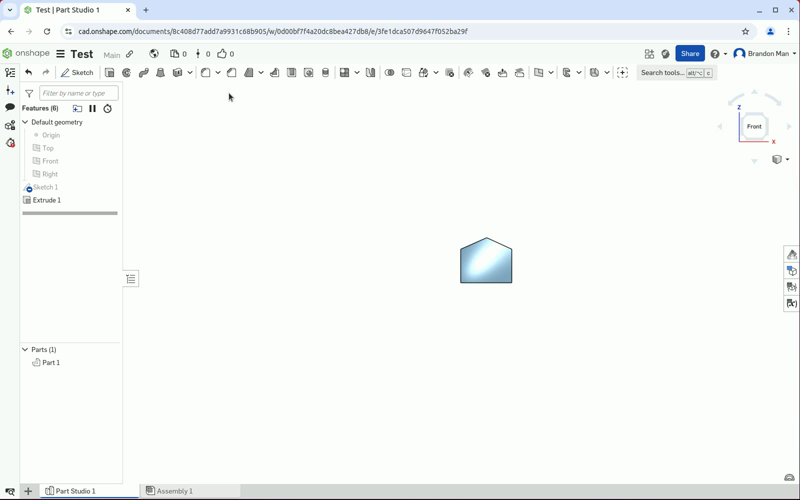
mouse_move(73, 352)
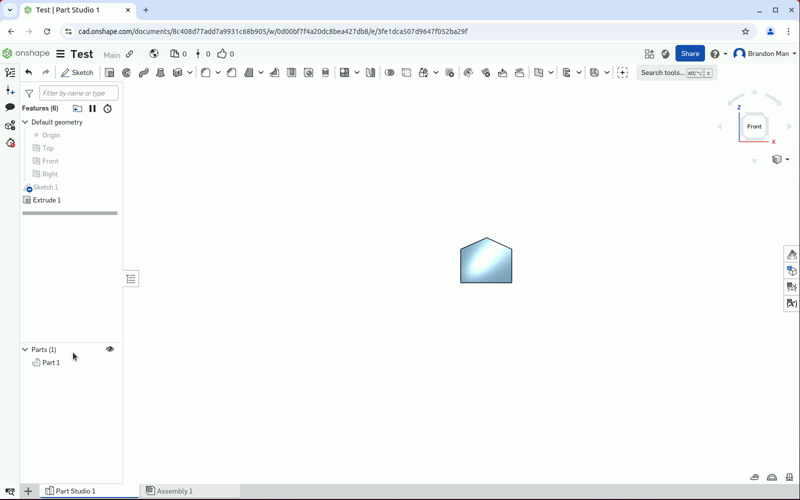
key(y)
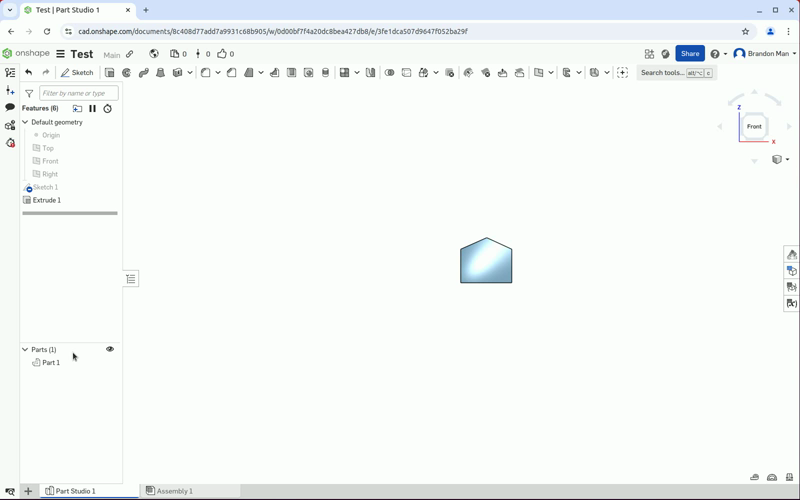
key(shift+p)
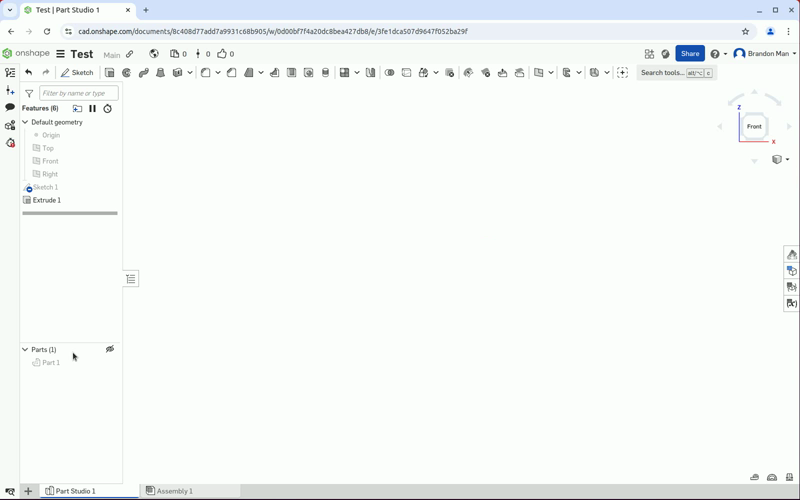
key(space)
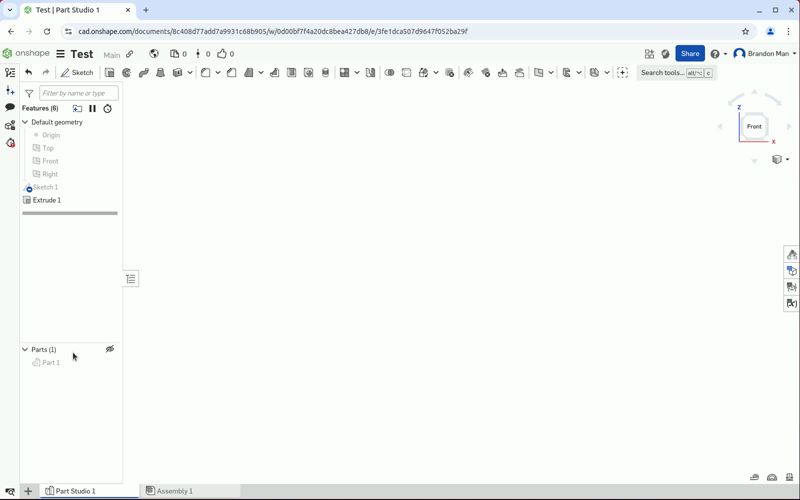
key_down(shift)
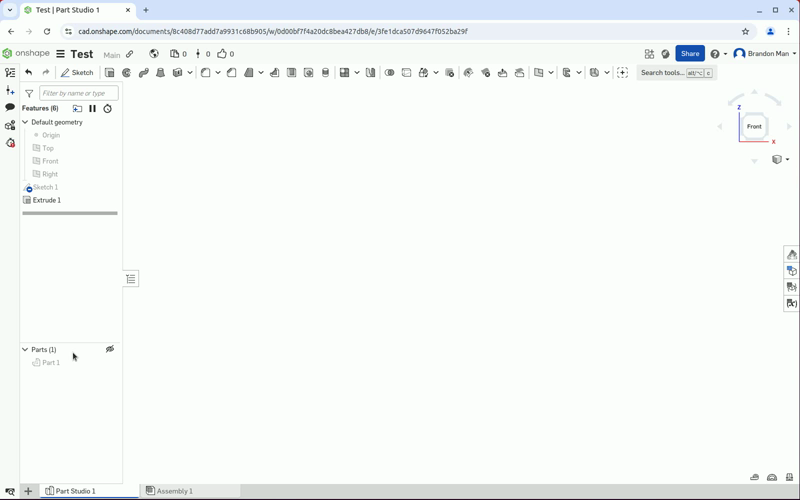
key(left)
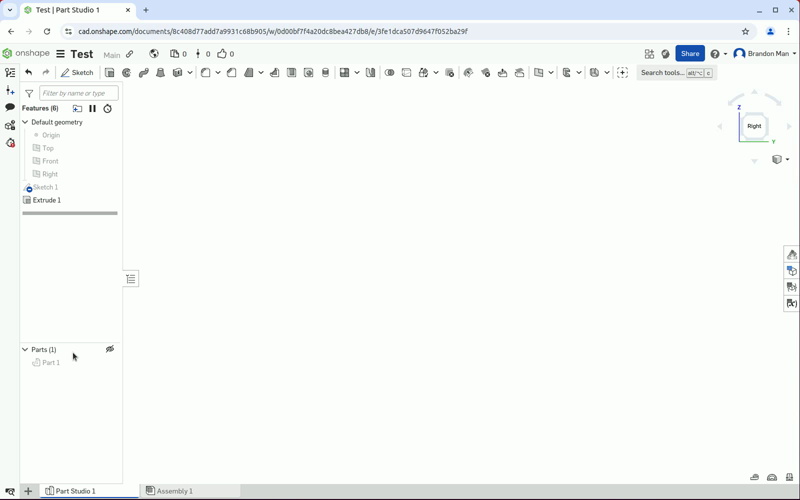
key_up(shift)
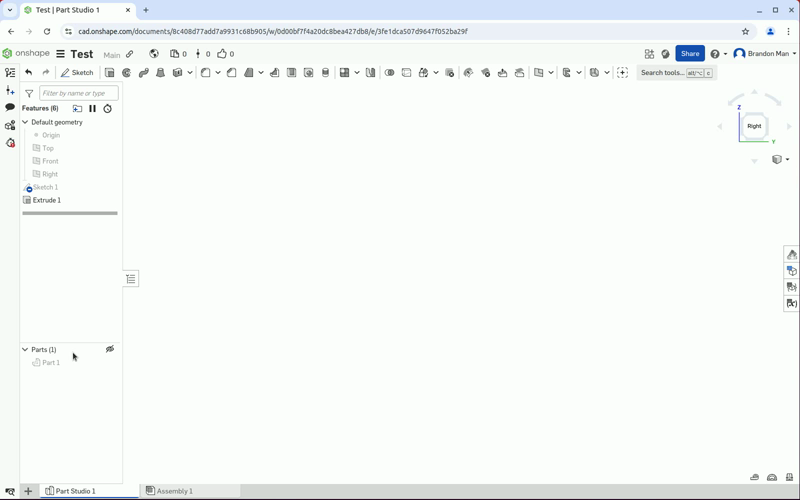
mouse_move(73, 352)
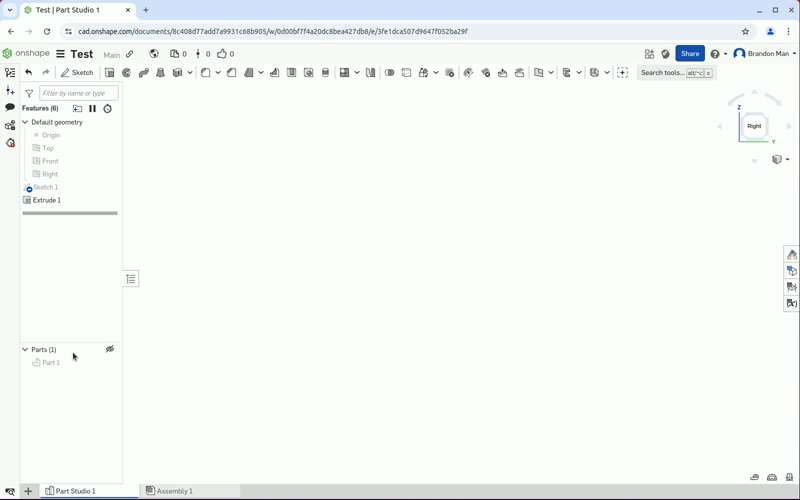
key(shift+y)
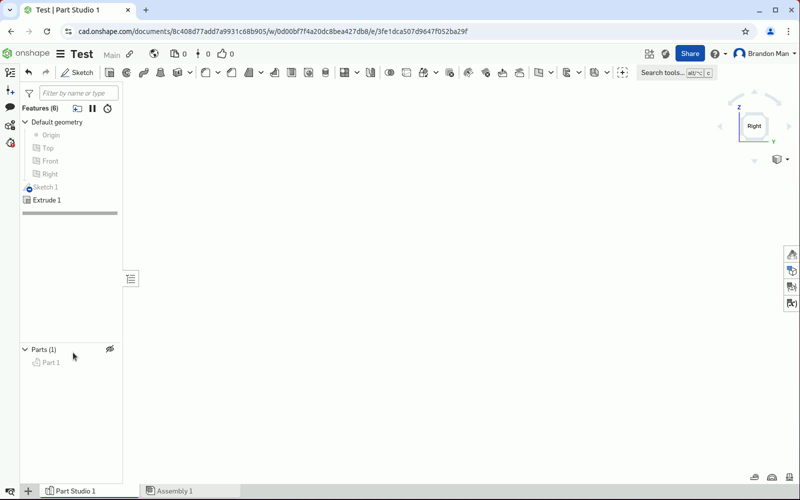
key(shift+s)
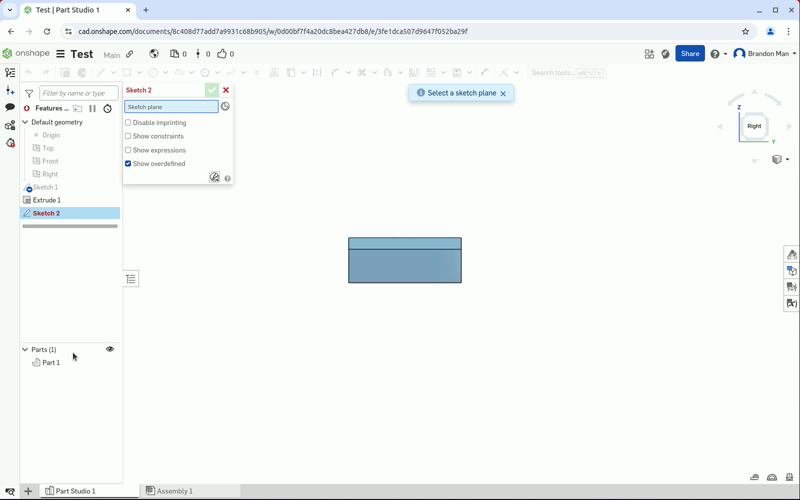
mouse_move(73, 176)
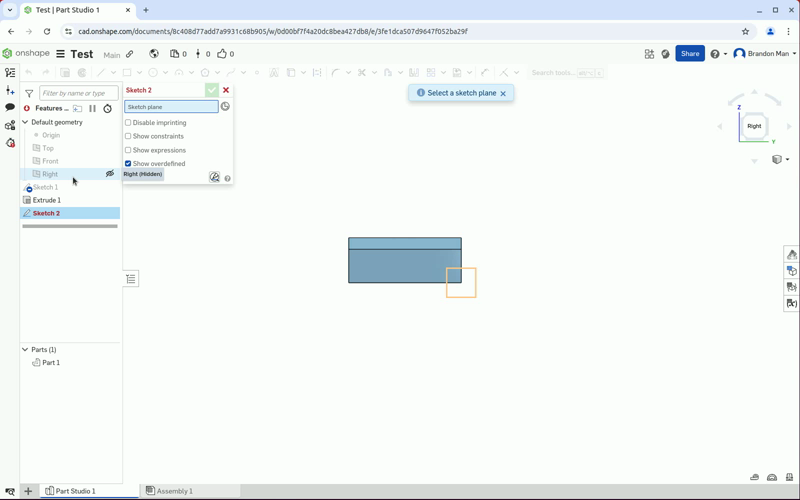
click(73, 176)
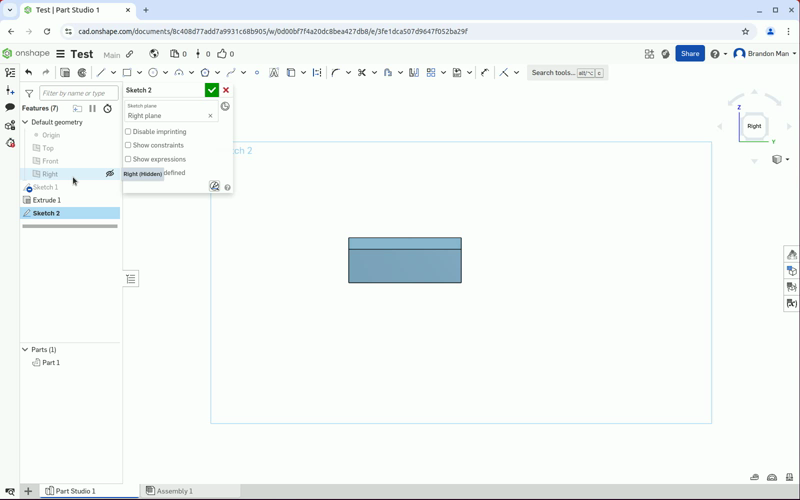
mouse_move(73, 352)
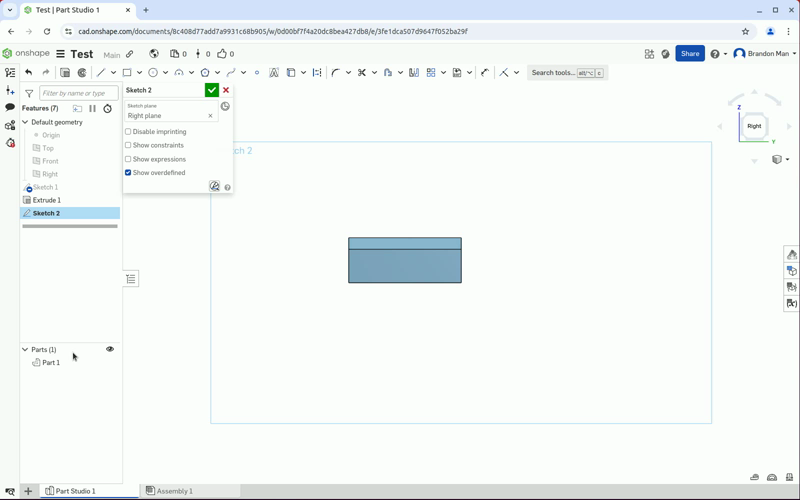
key(y)
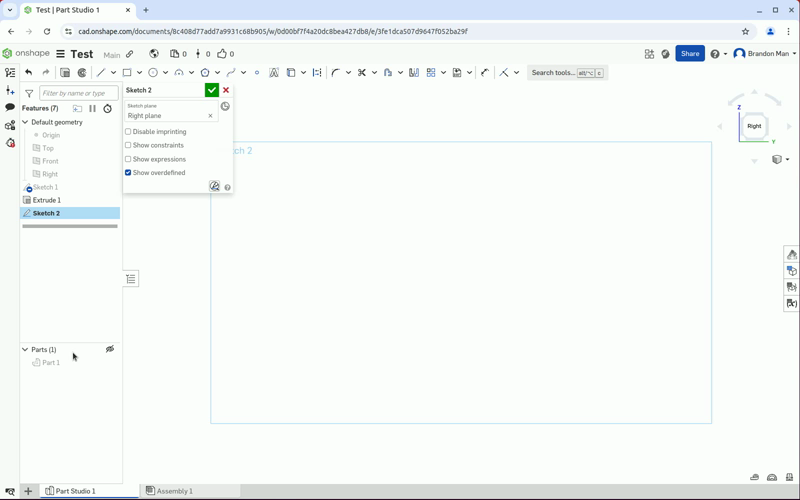
key(l)
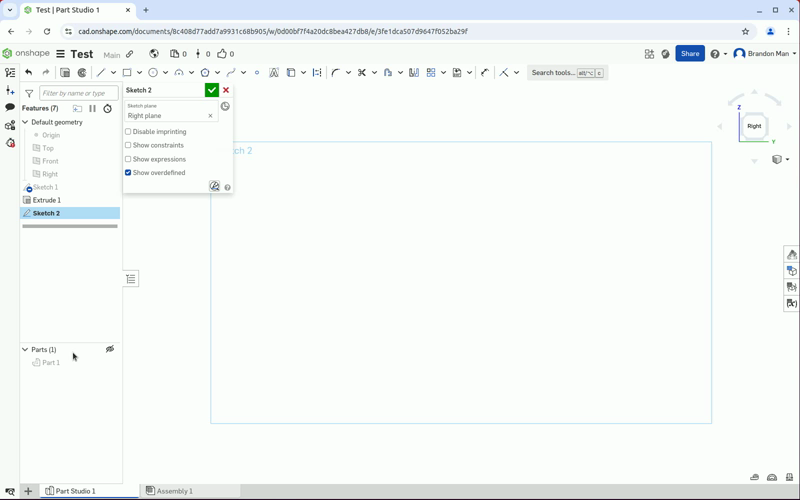
key_down(shift)
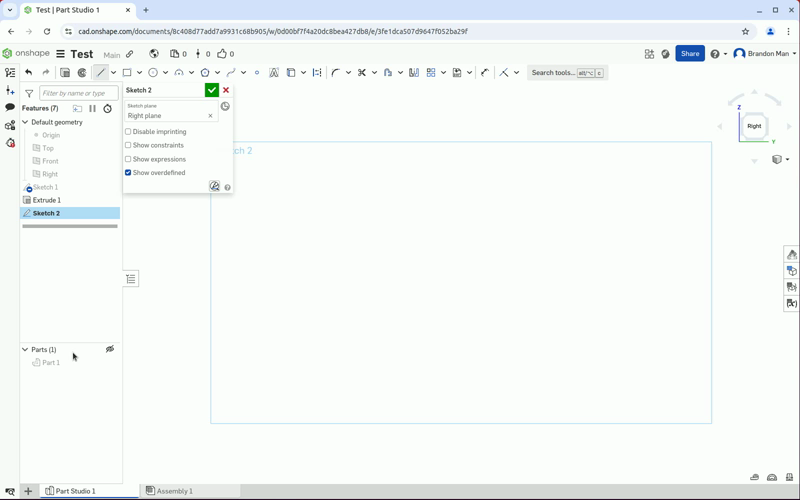
mouse_move(310, 282)
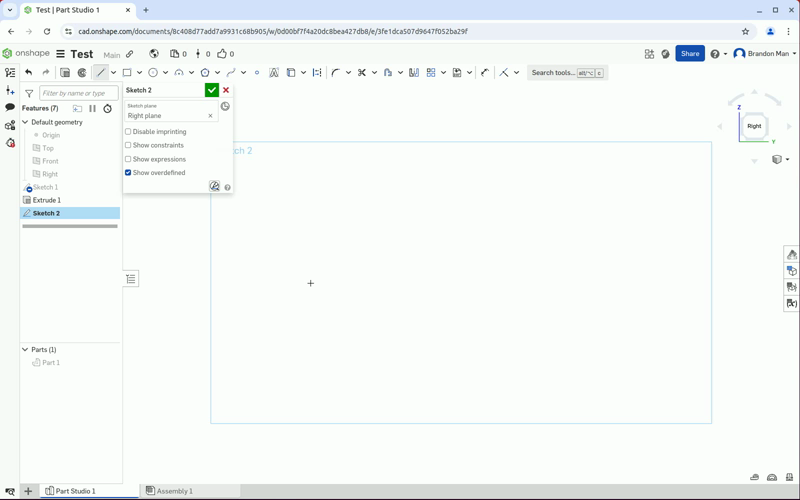
click(310, 282)
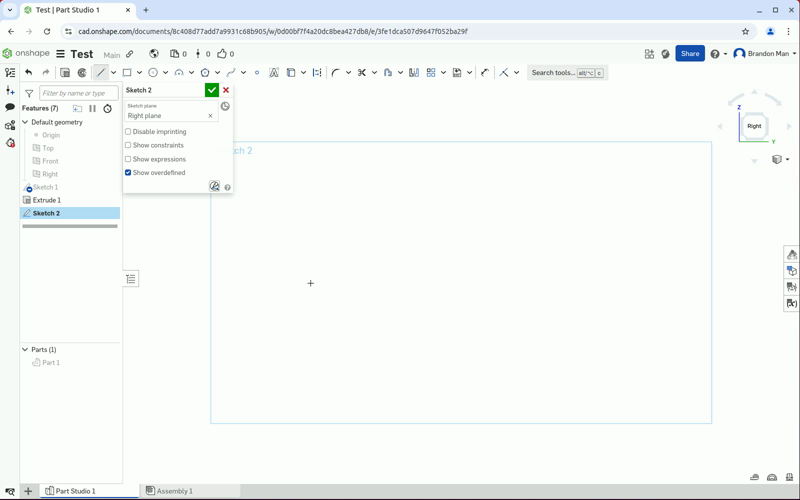
key_up(shift)
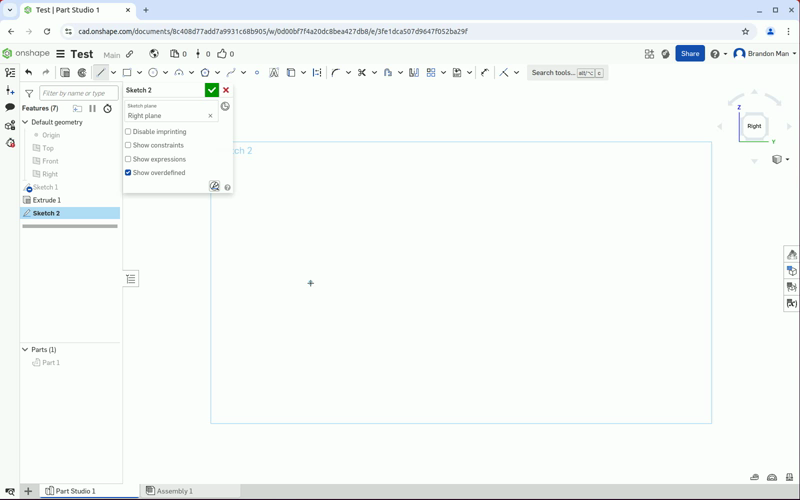
key_down(shift)
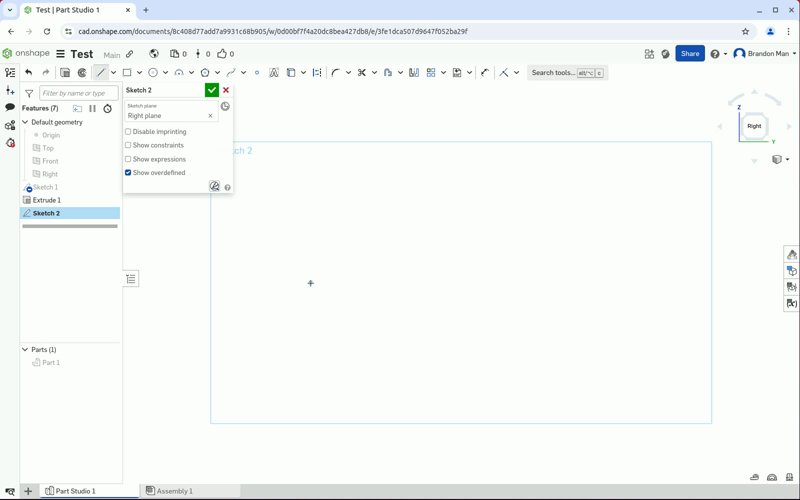
mouse_move(381, 282)
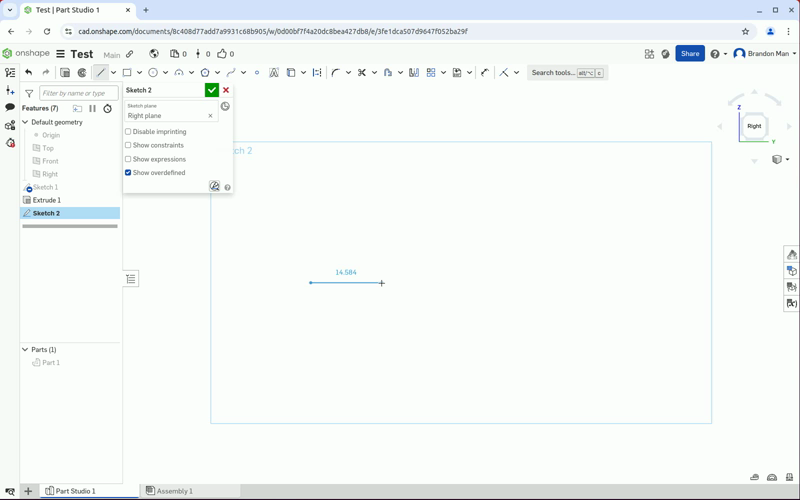
click(381, 282)
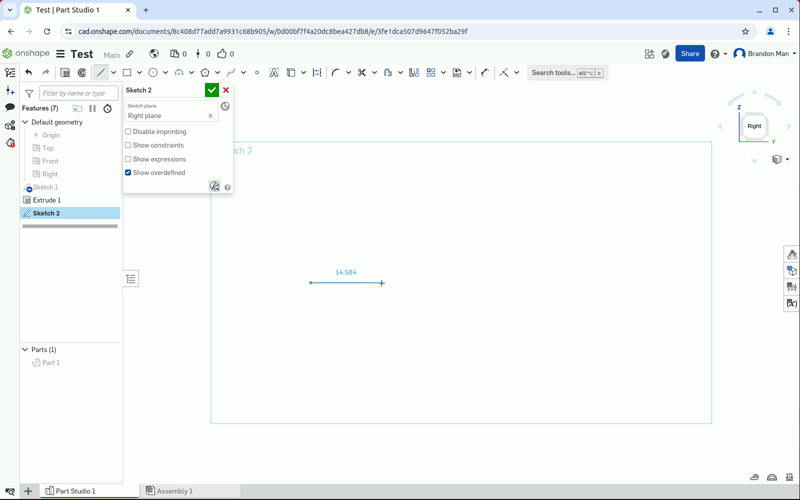
key_up(shift)
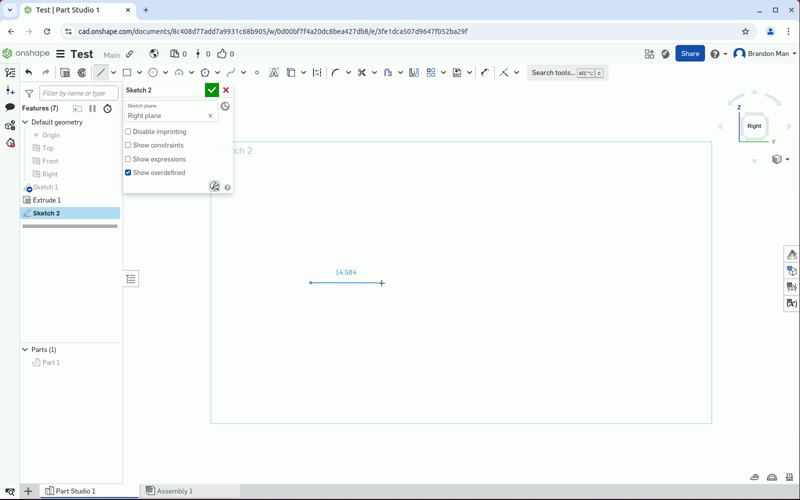
key_down(shift)
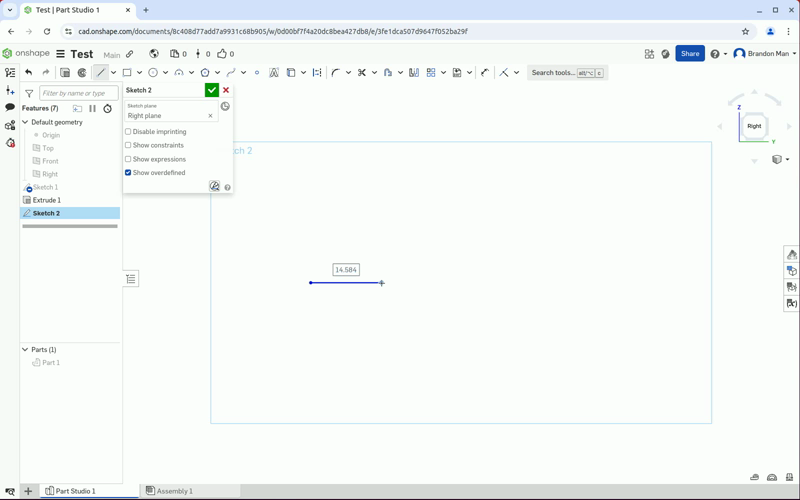
mouse_move(411, 282)
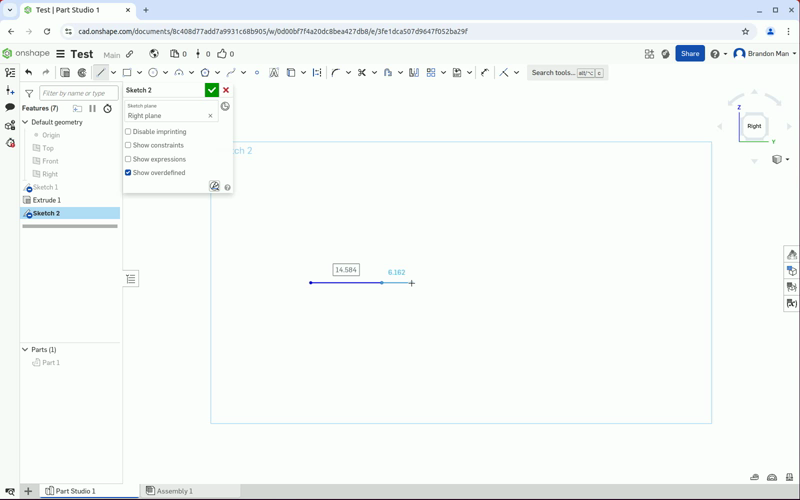
mouse_move(381, 248)
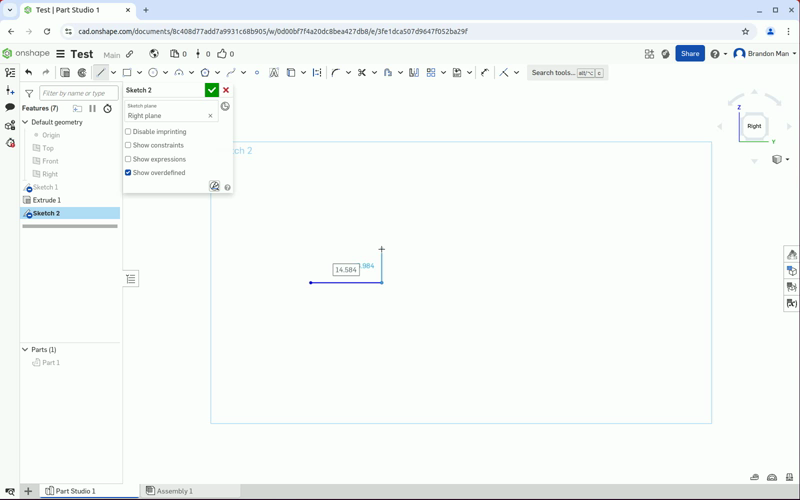
click(381, 248)
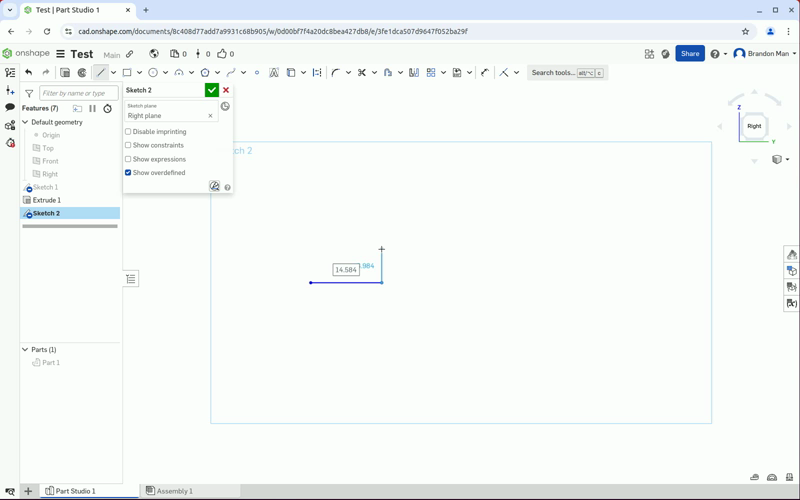
key_up(shift)
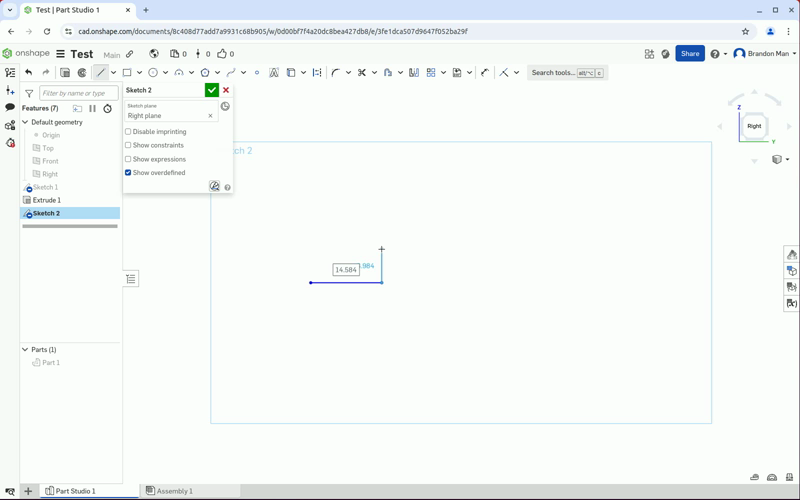
key_down(shift)
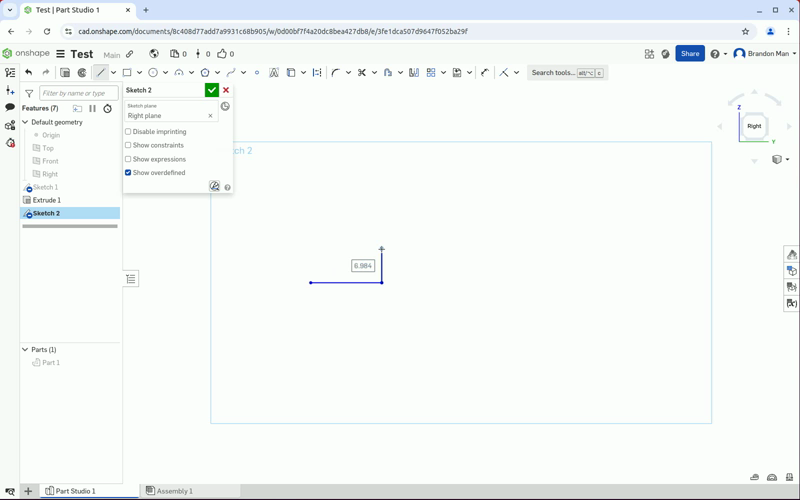
mouse_move(310, 248)
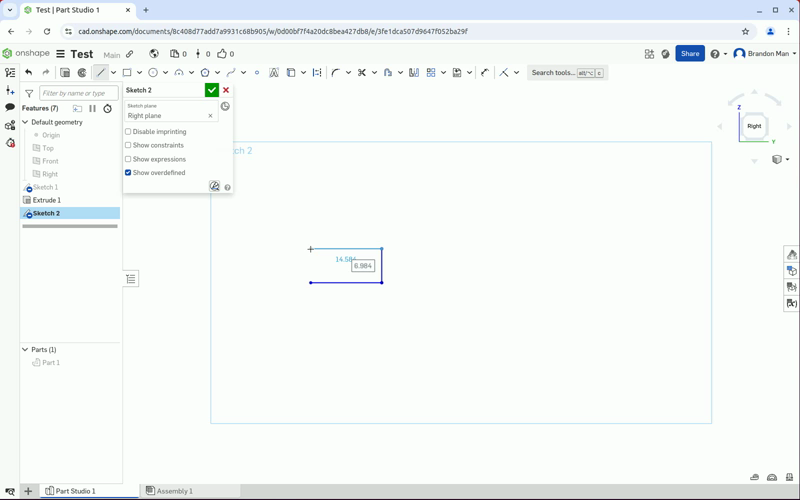
click(310, 248)
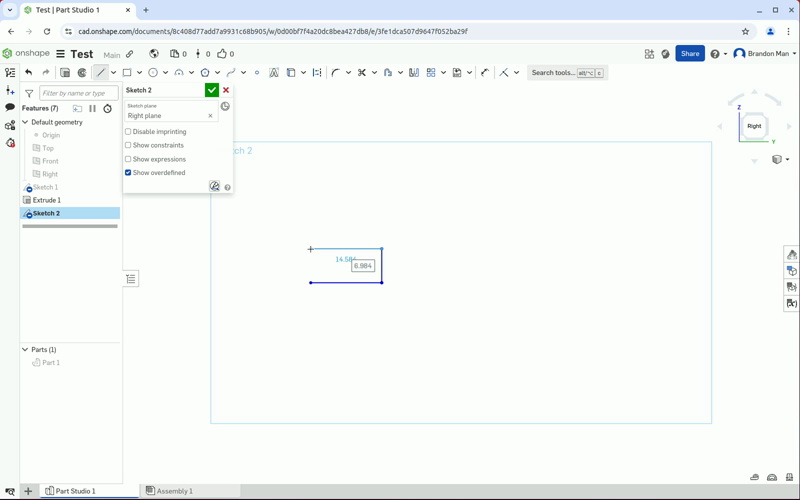
key_up(shift)
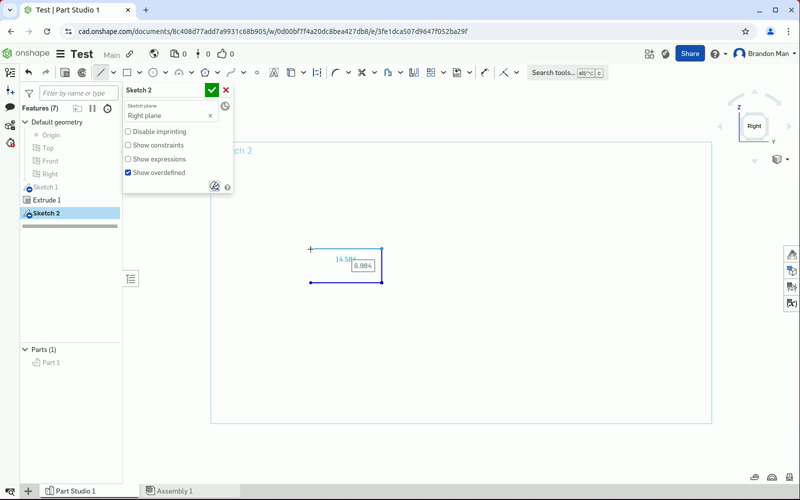
mouse_move(340, 248)
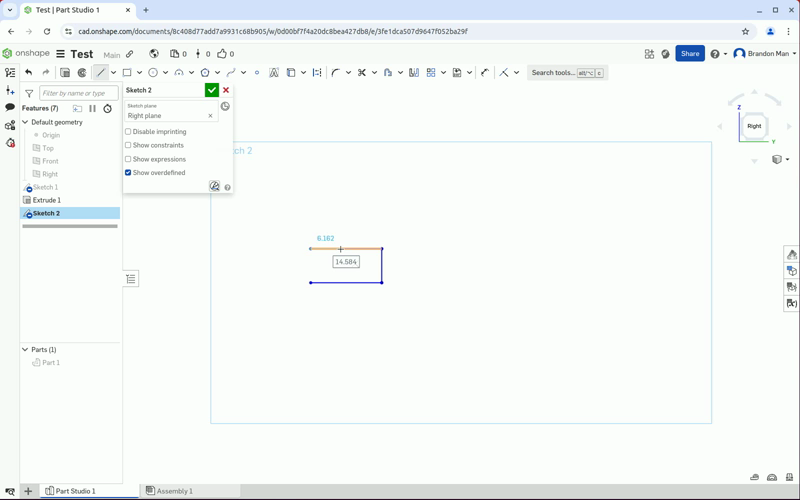
key_down(shift)
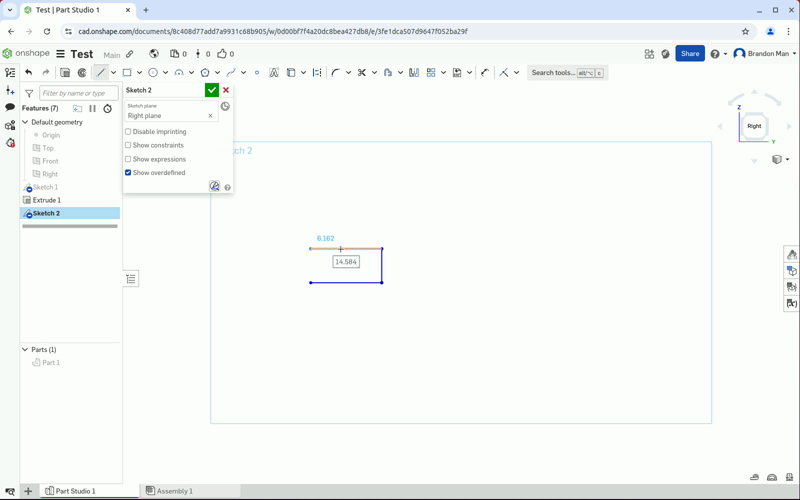
mouse_move(310, 282)
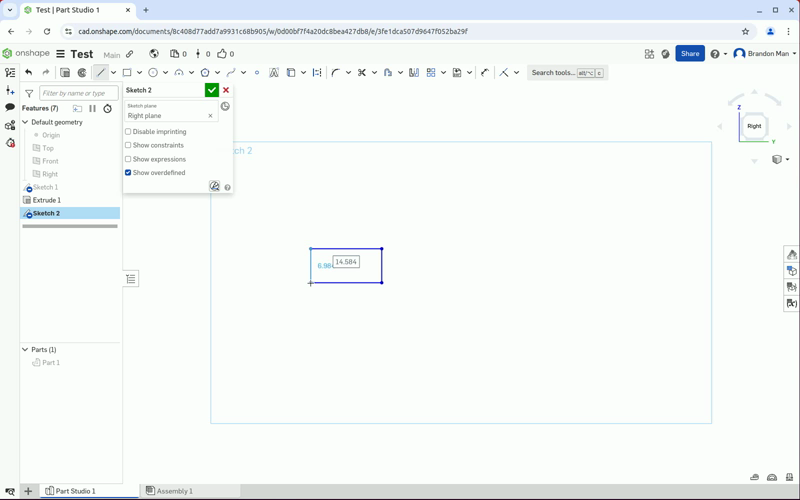
key_up(shift)
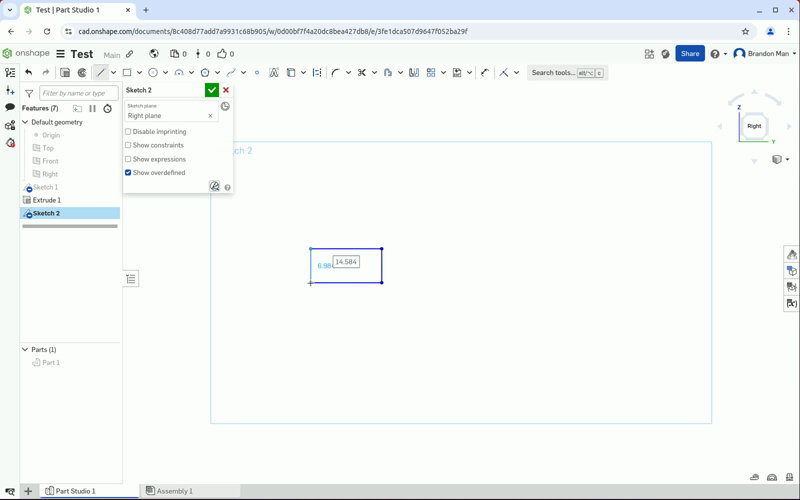
click(310, 282)
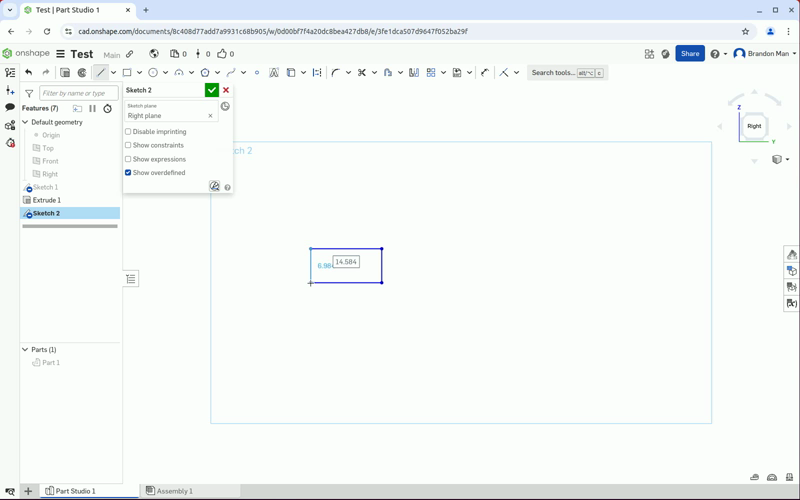
key(esc)
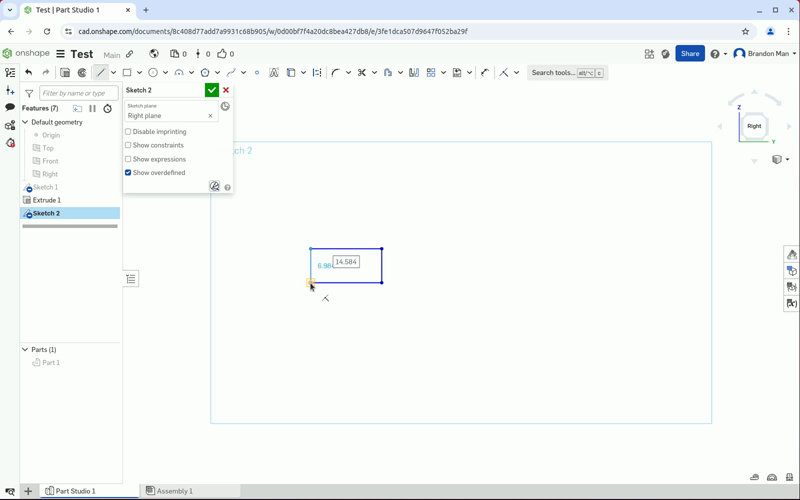
mouse_move(322, 257)
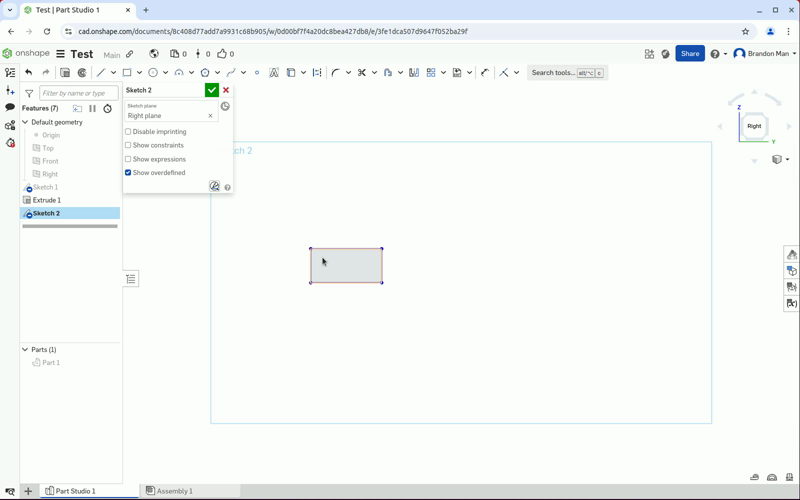
click(322, 257)
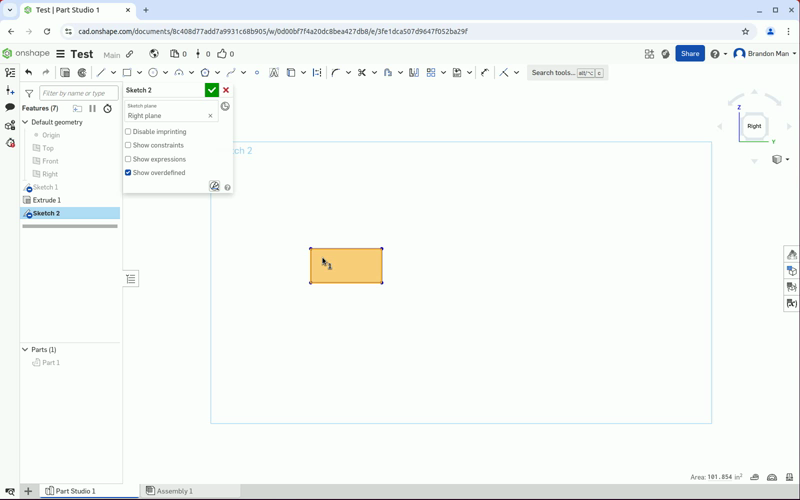
mouse_move(73, 352)
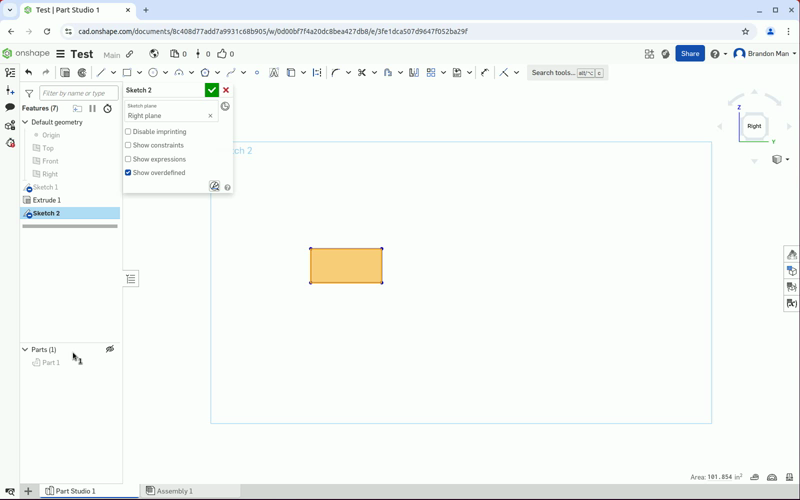
key(shift+y)
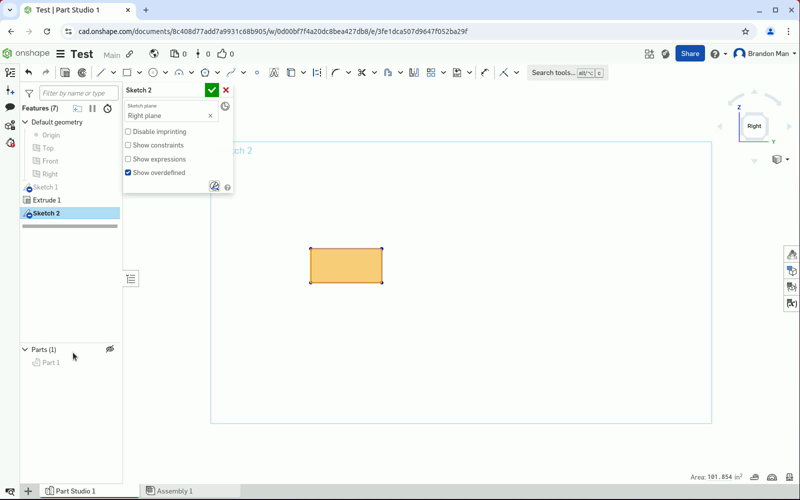
key(shift+e)
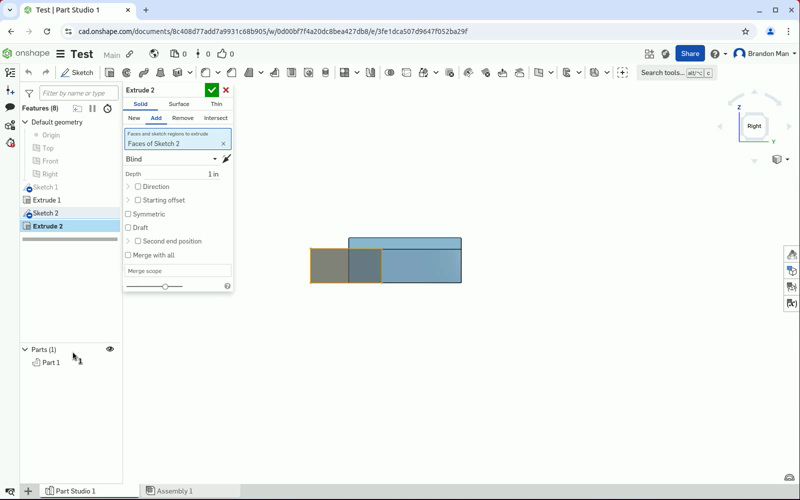
mouse_move(143, 106)
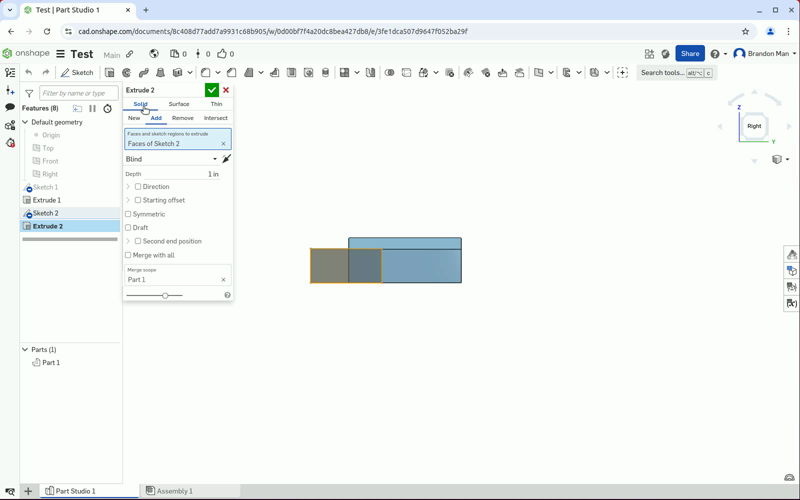
click(143, 106)
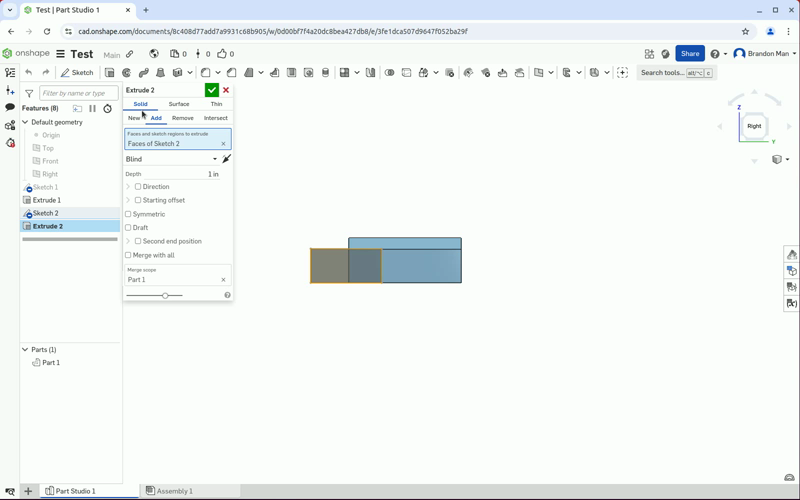
mouse_move(137, 120)
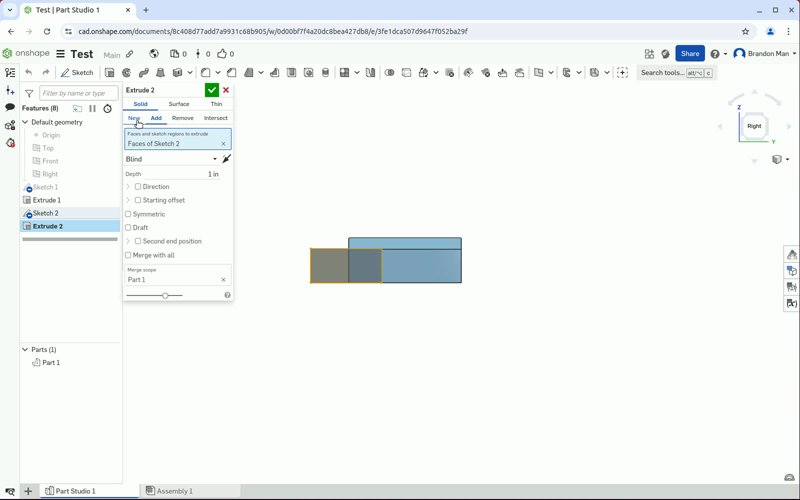
click(137, 120)
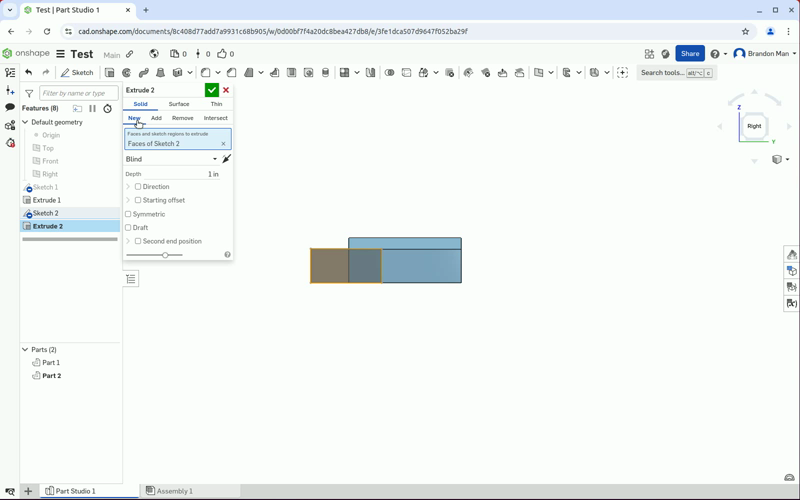
key(tab, 4)
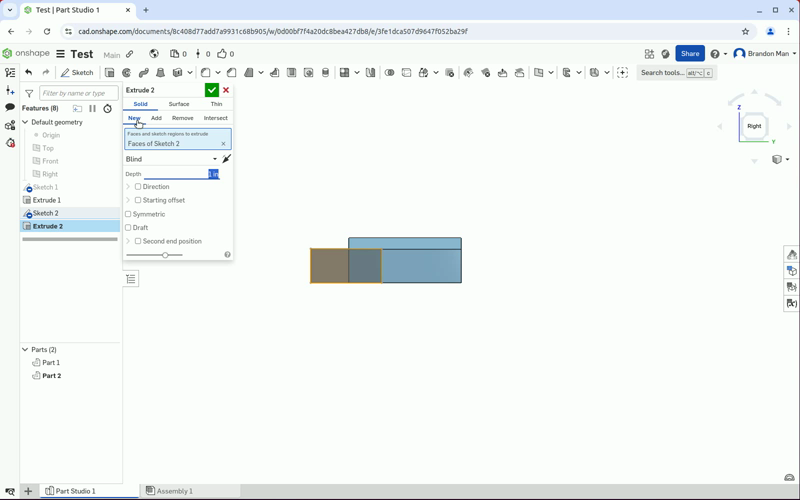
text(6.981)
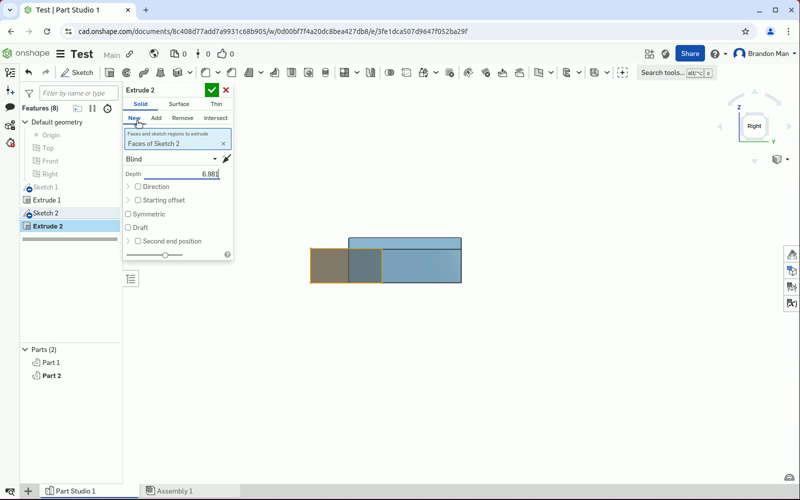
key(tab, 3)
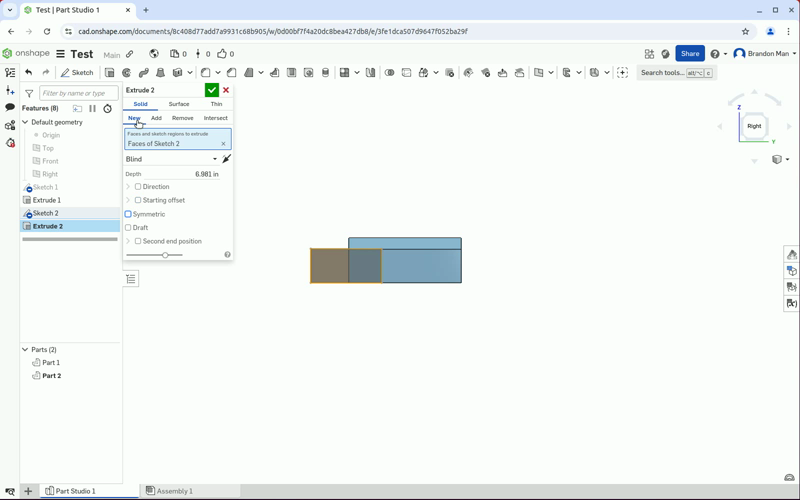
key(tab, 2)
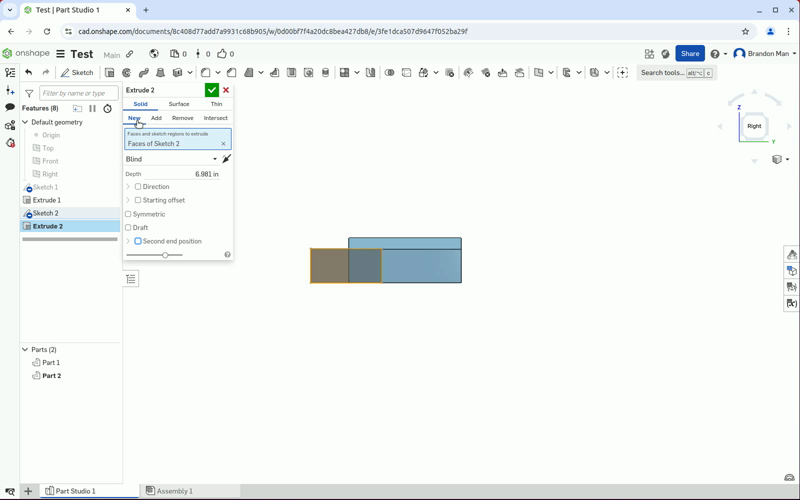
key(space)
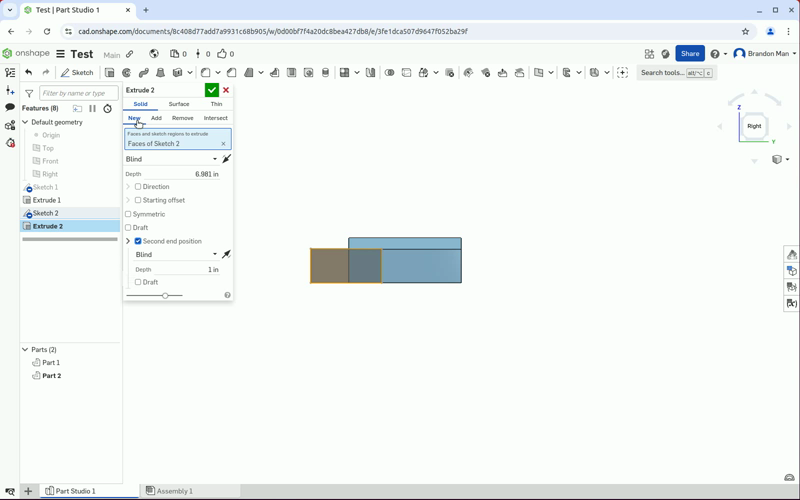
key(tab, 3)
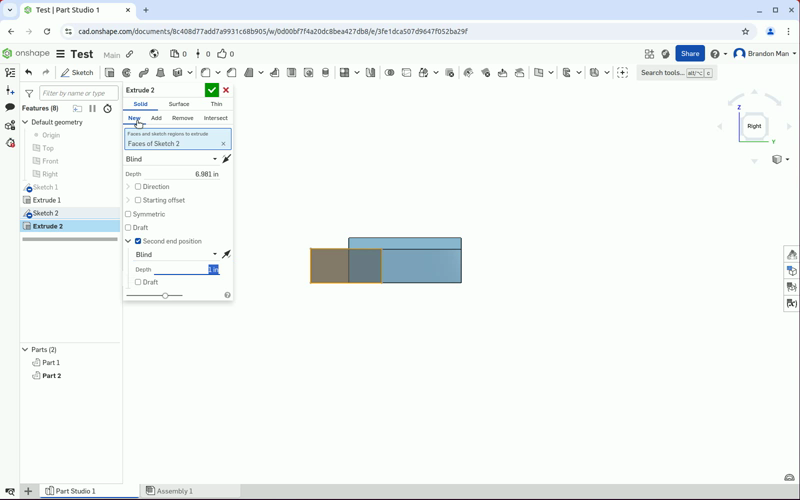
text(5.296)
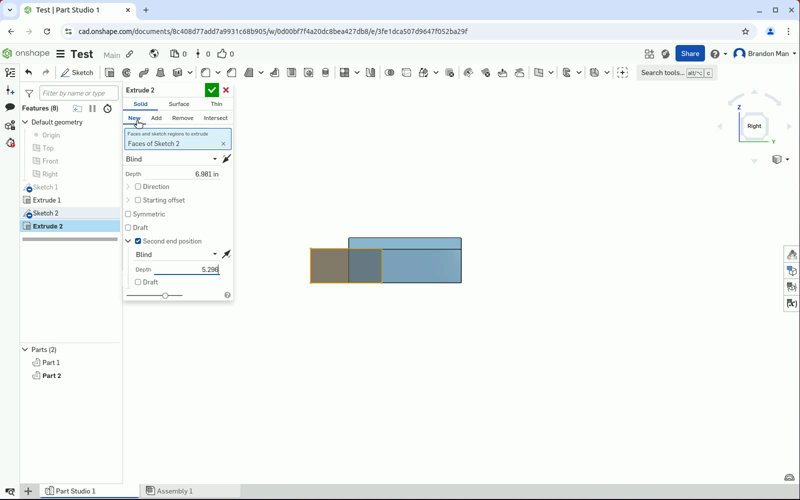
key(enter)
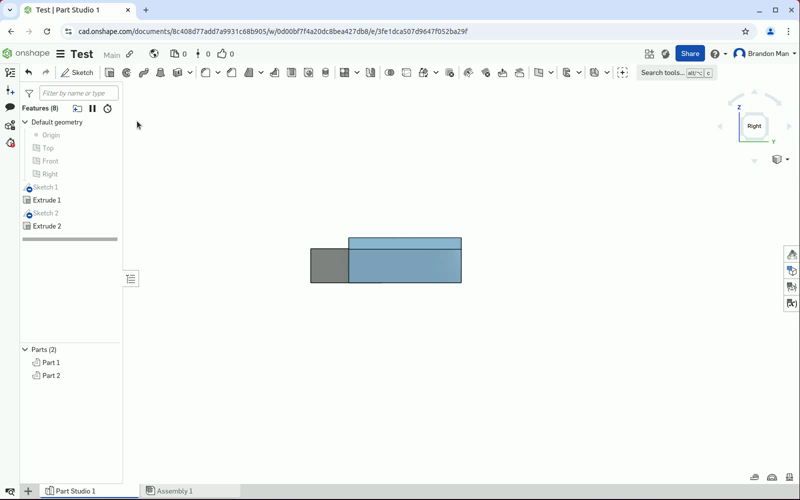
key(shift+h)
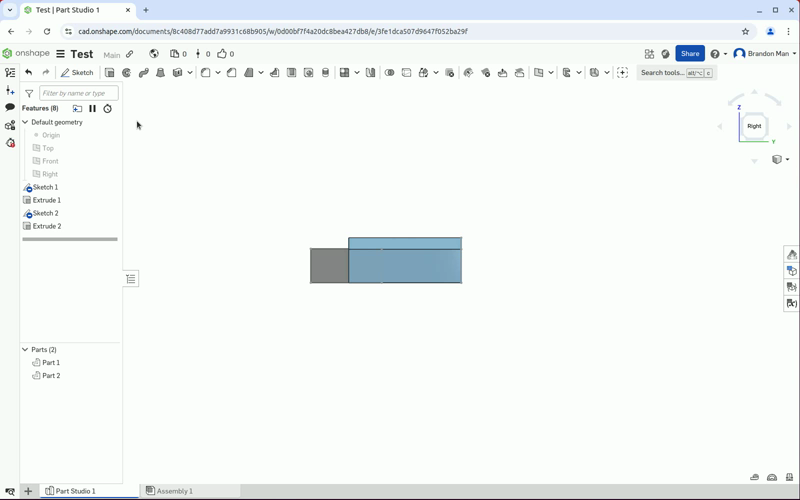
key(shift+h)
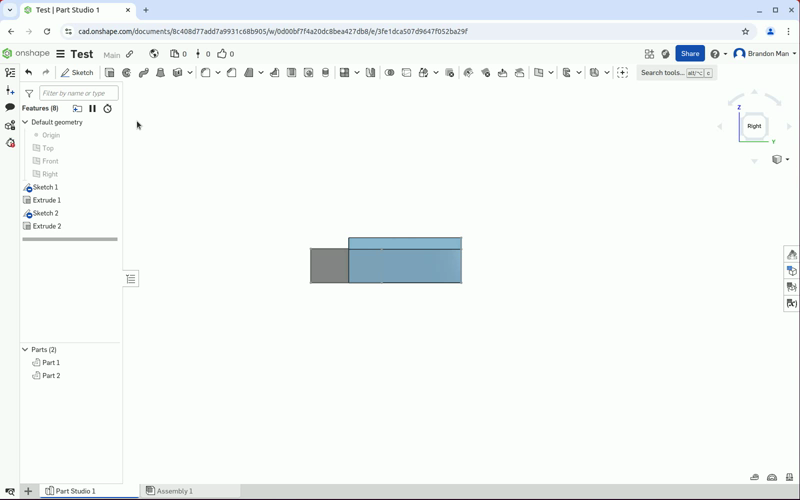
key(shift+7)
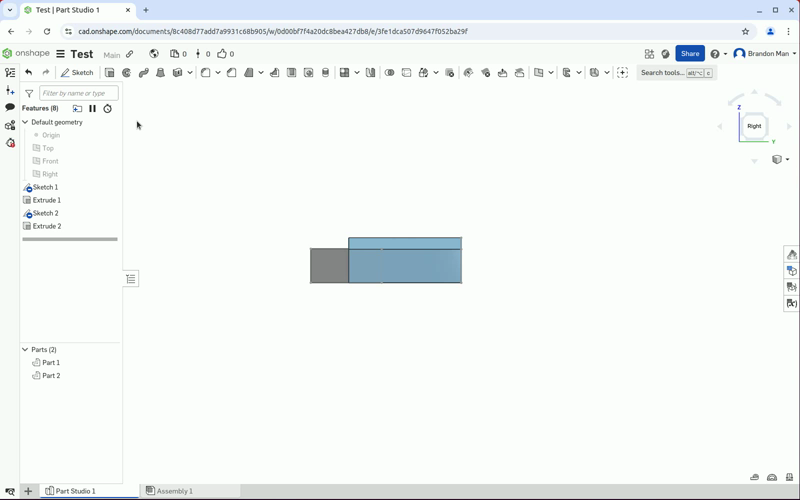
key(right, 2)
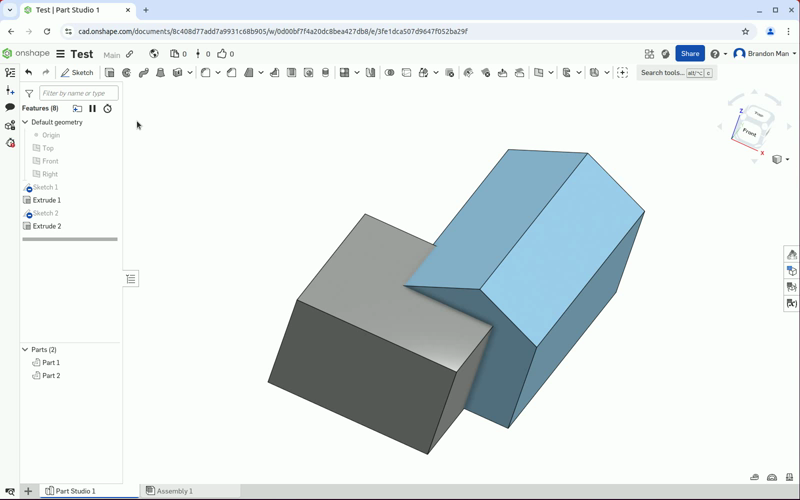
key(down, 2)
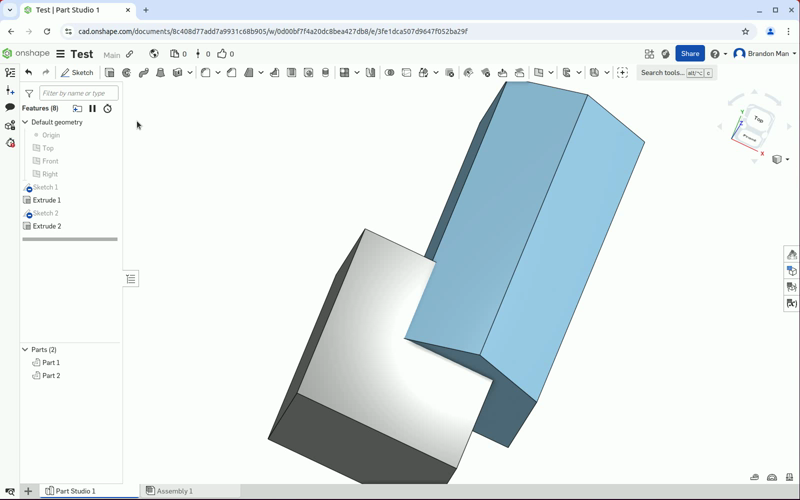
key(up, 2)
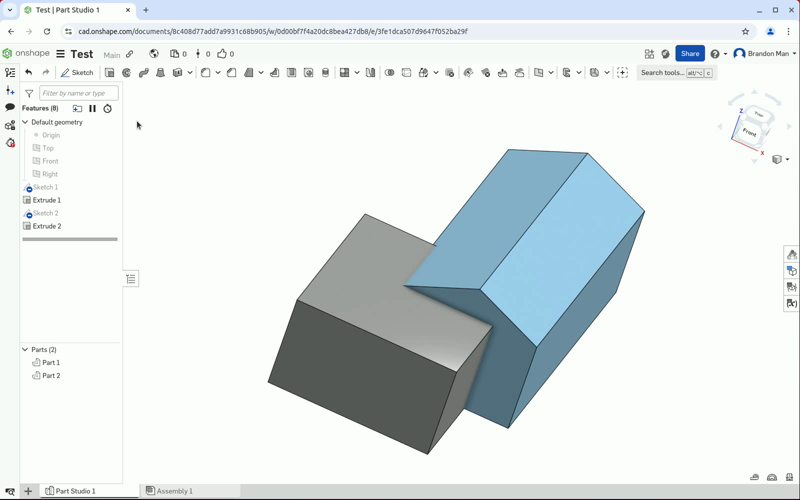
key(left, 2)
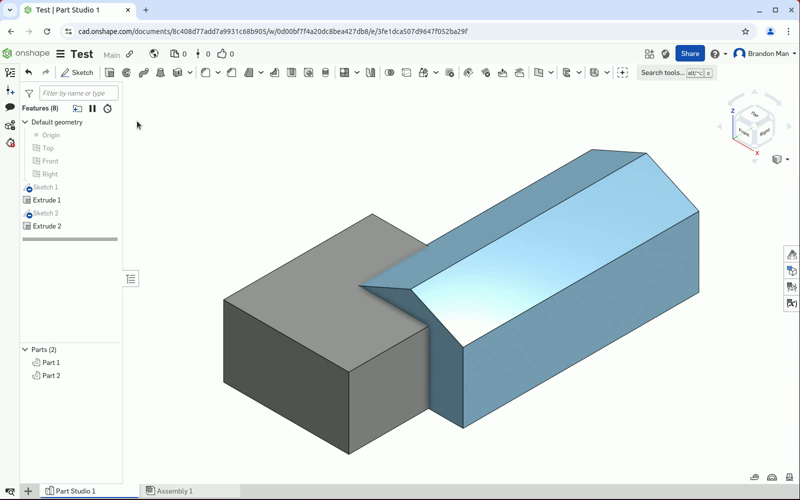
mouse_move(73, 189)
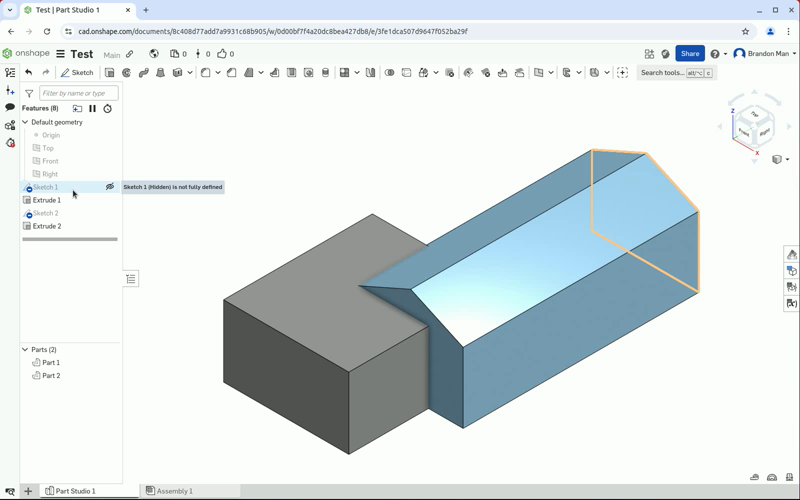
click(73, 189)